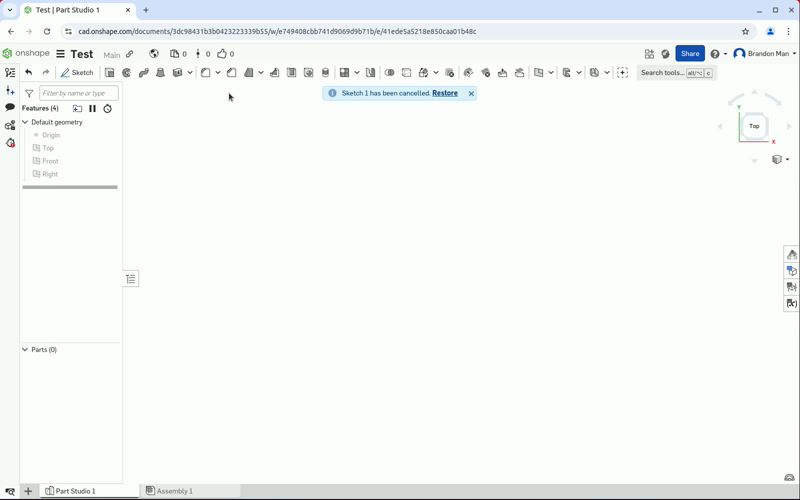
key(shift+h)
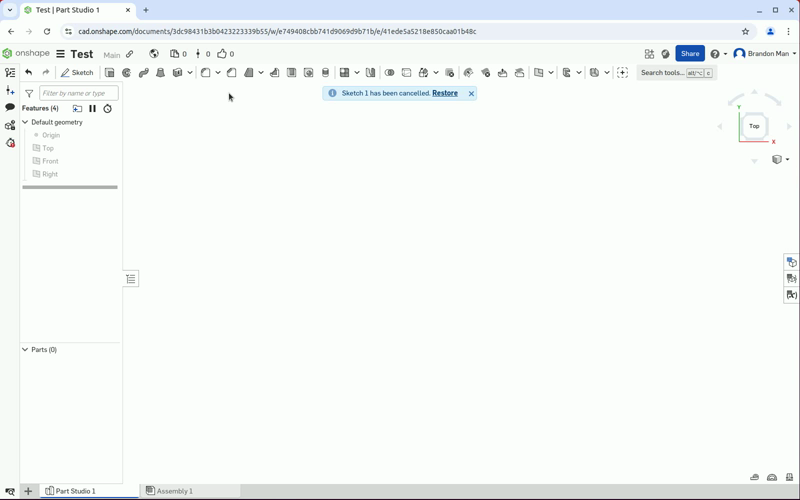
mouse_move(73, 352)
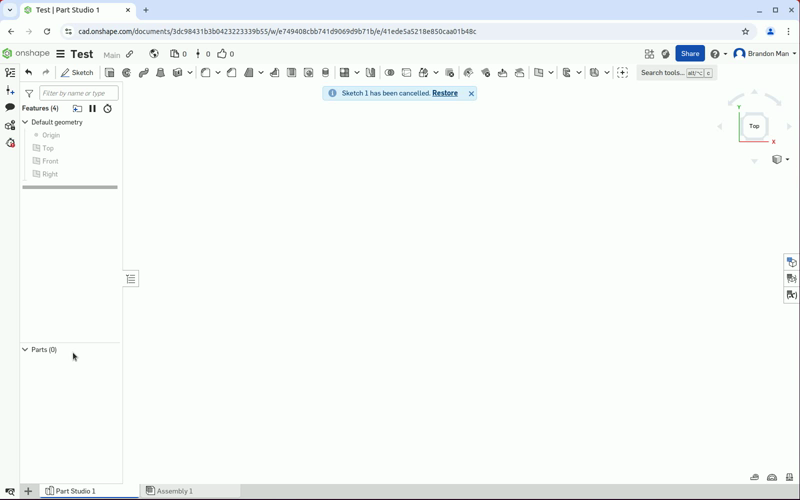
key(y)
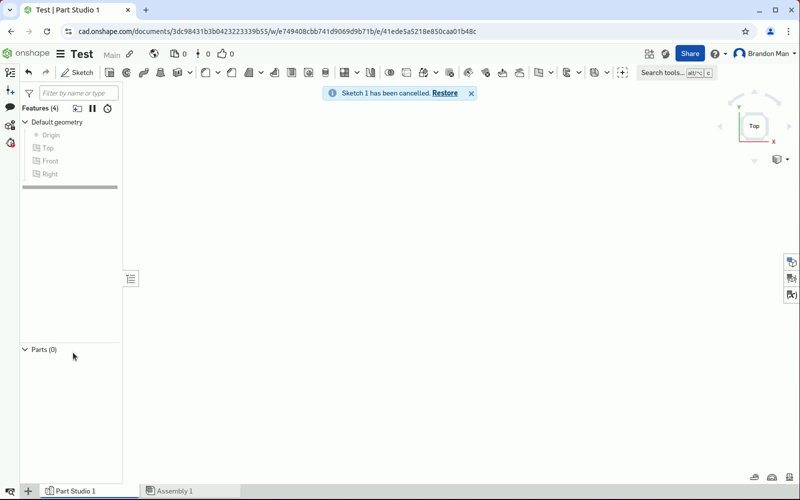
key(shift+p)
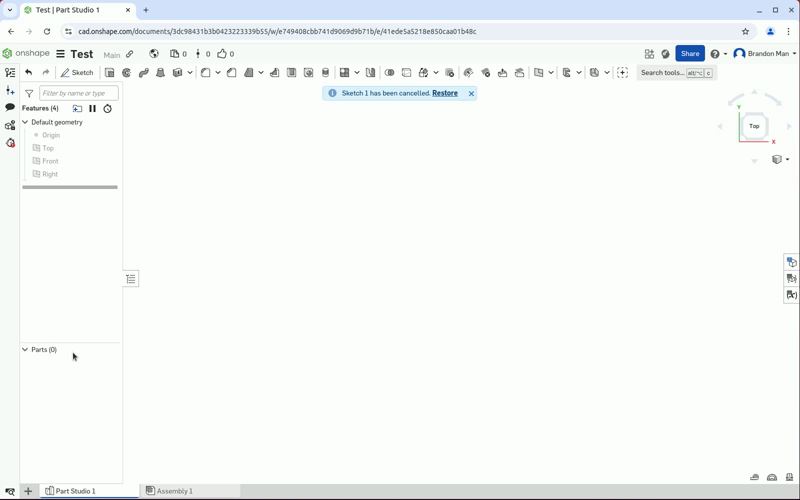
key(space)
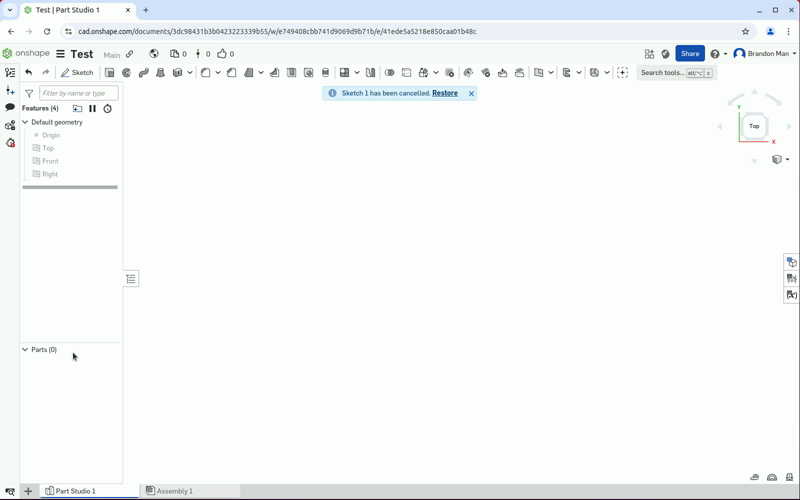
key_down(shift)
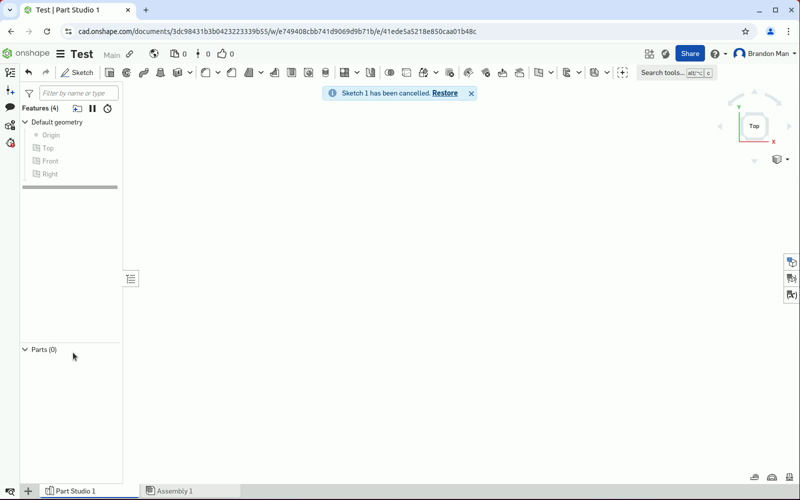
key(up)
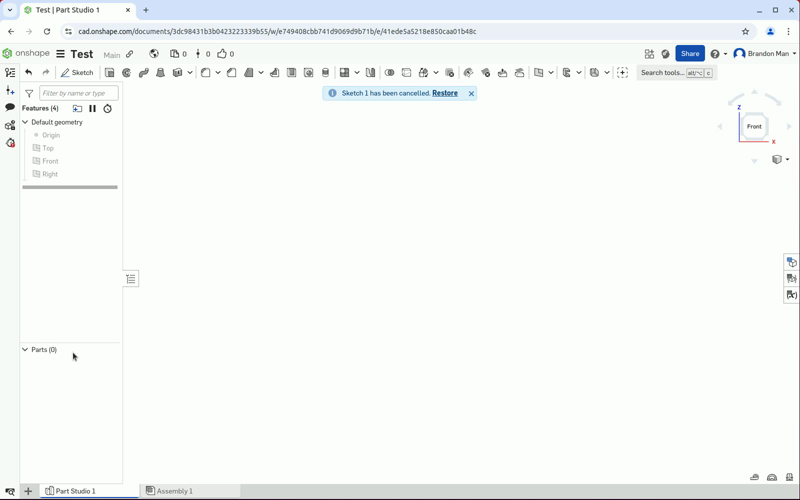
key_up(shift)
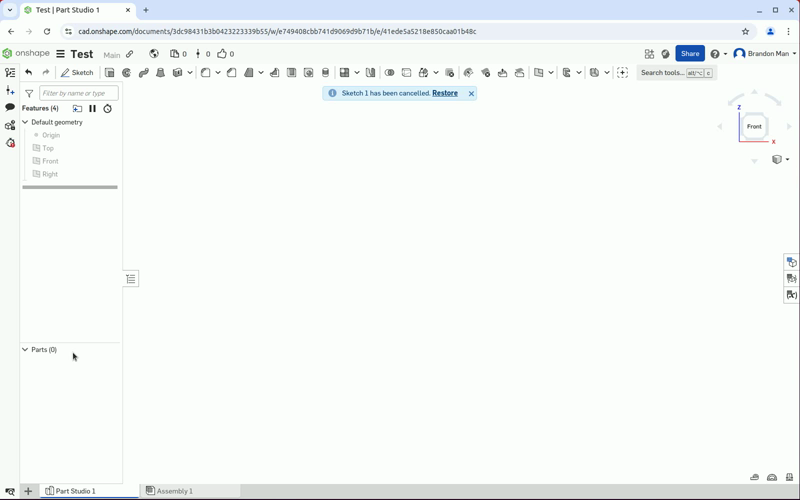
key(space)
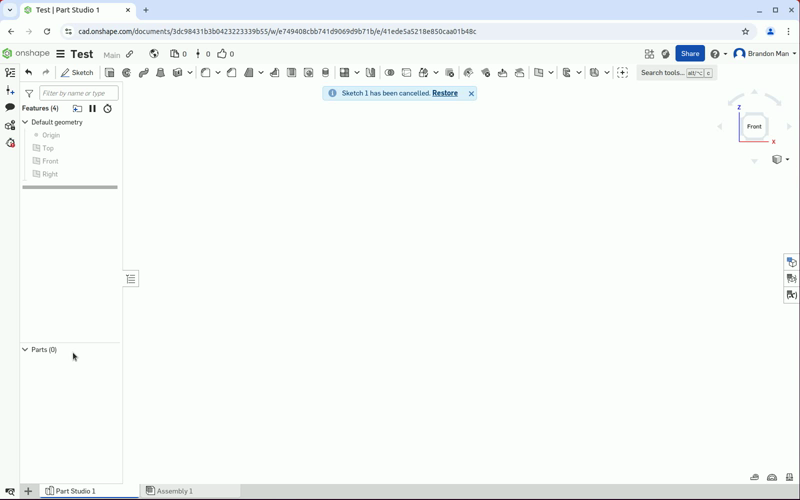
key_down(shift)
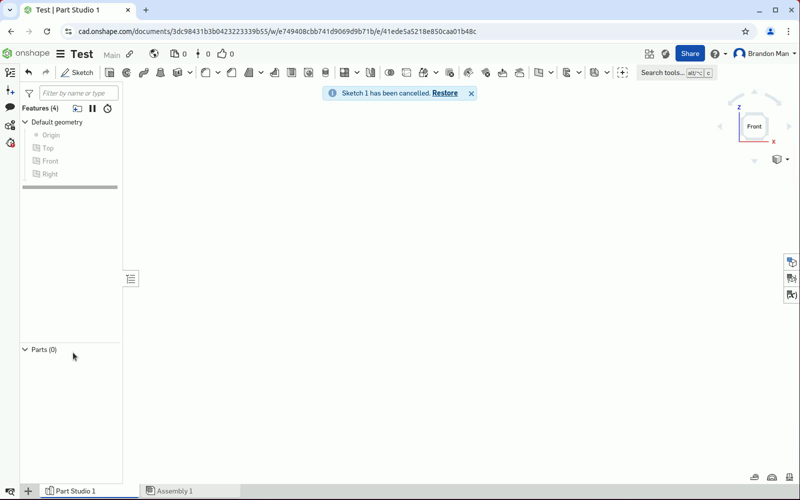
key(left)
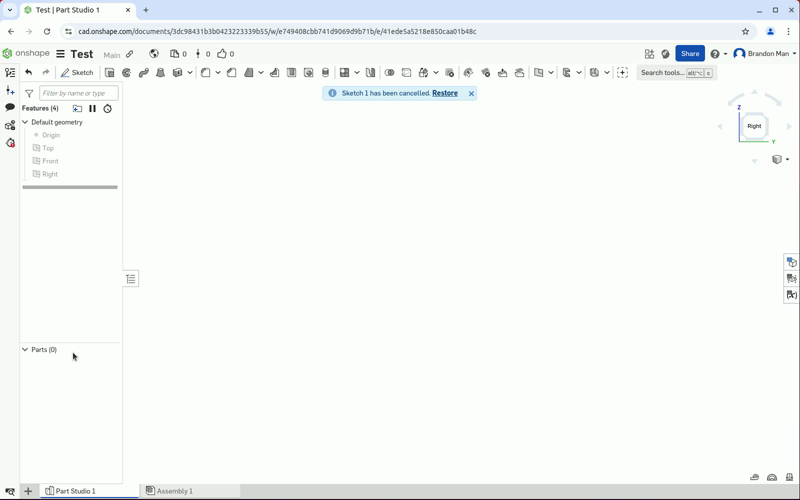
key_up(shift)
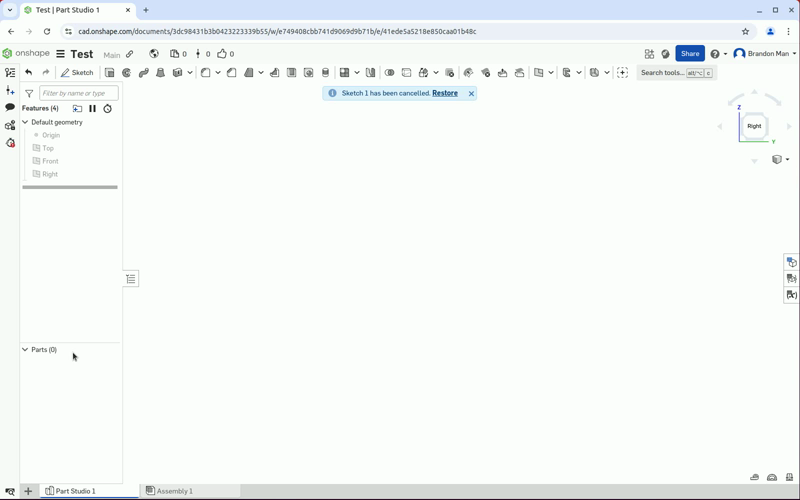
mouse_move(73, 352)
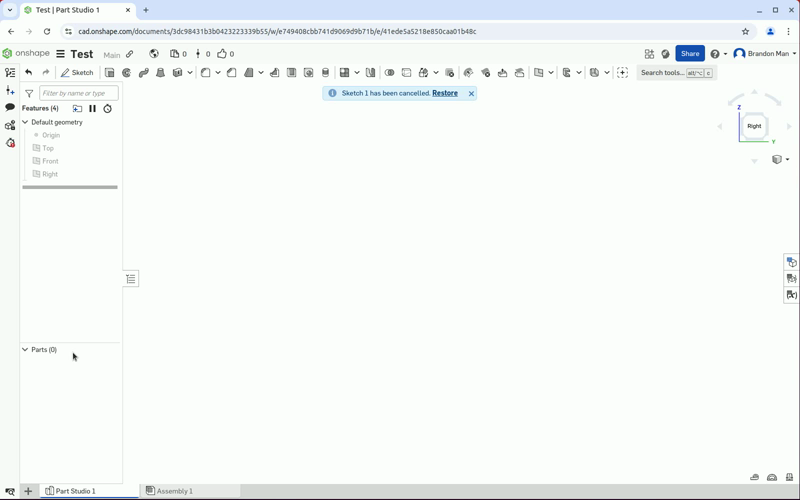
key(shift+y)
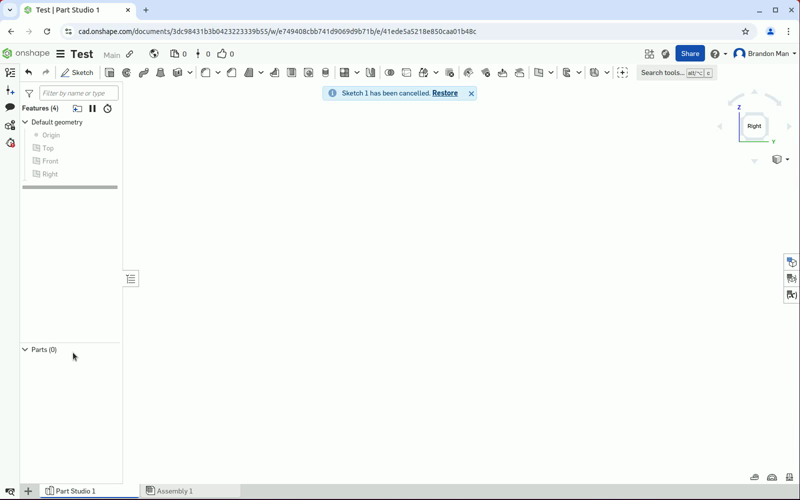
key(shift+s)
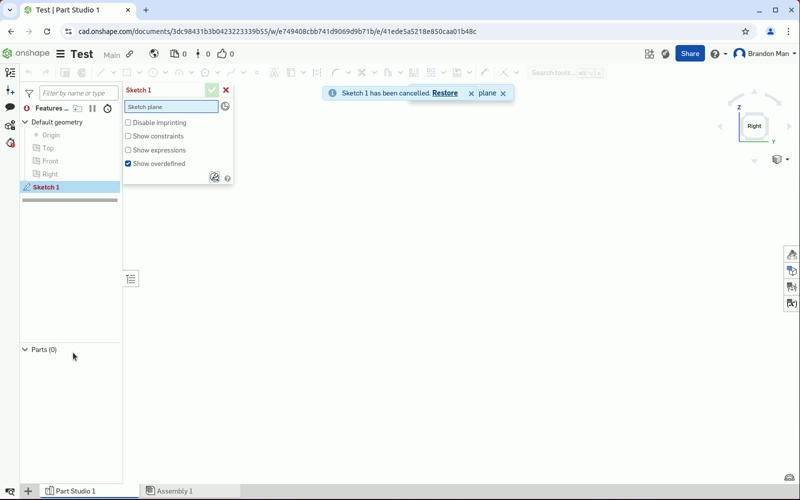
mouse_move(73, 176)
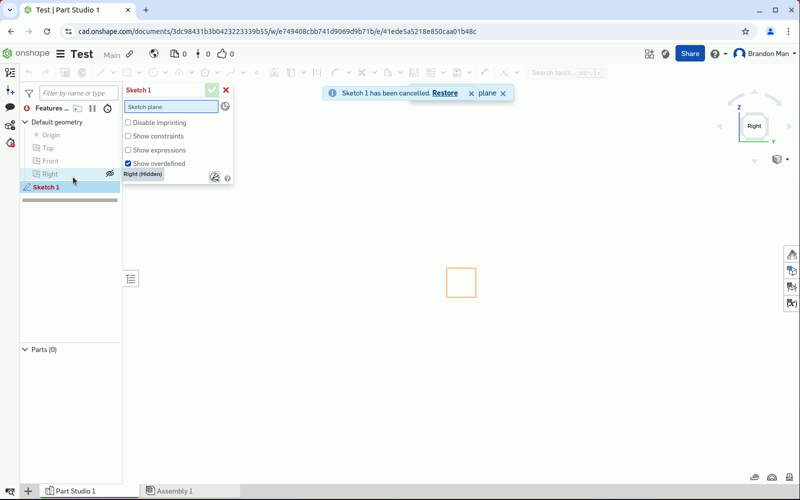
click(73, 176)
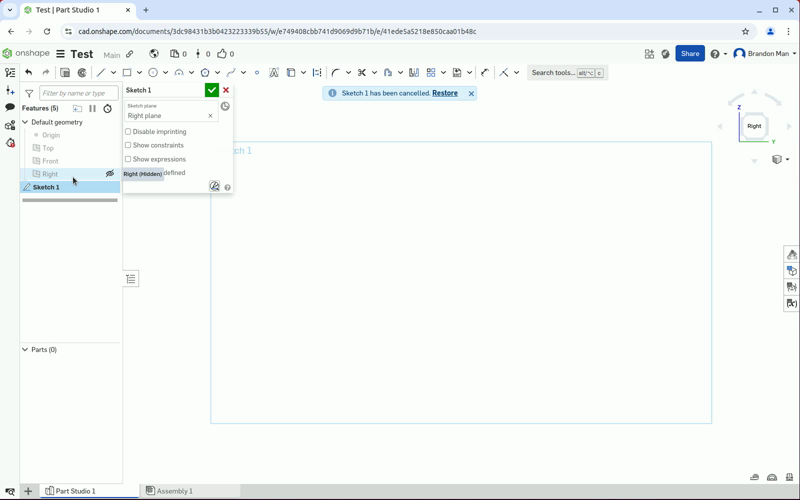
mouse_move(73, 352)
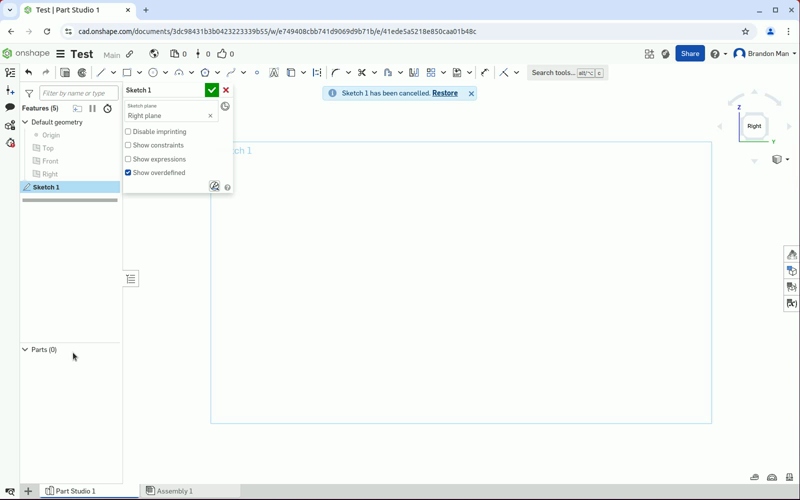
key(y)
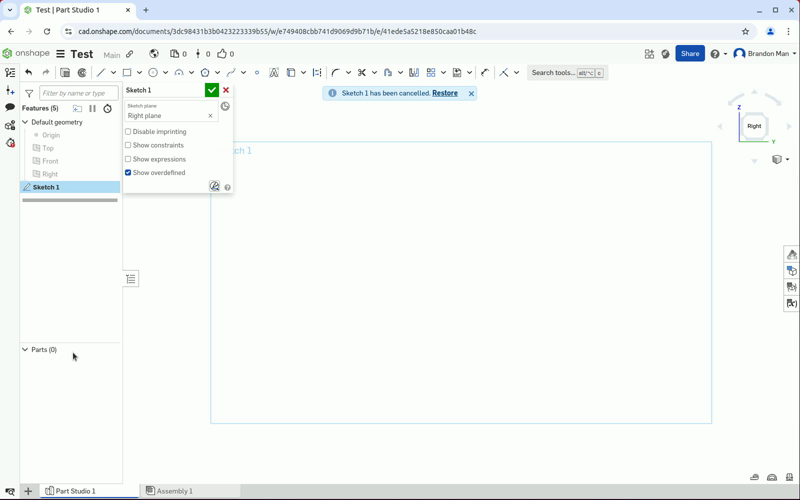
key(c)
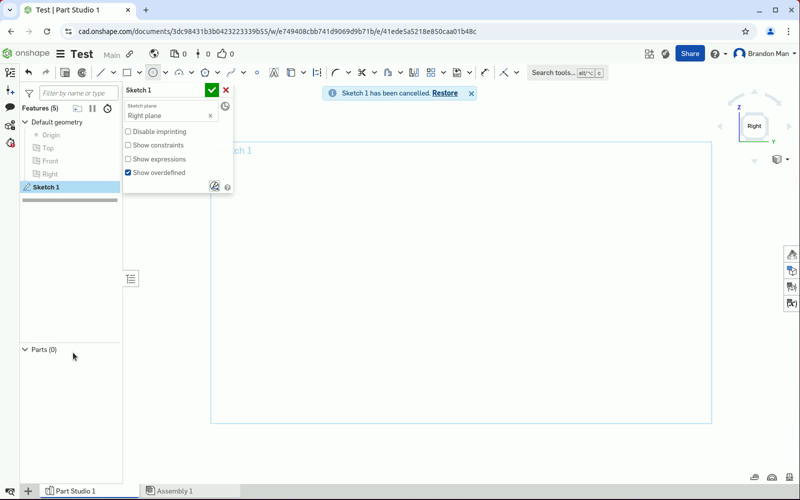
key_down(shift)
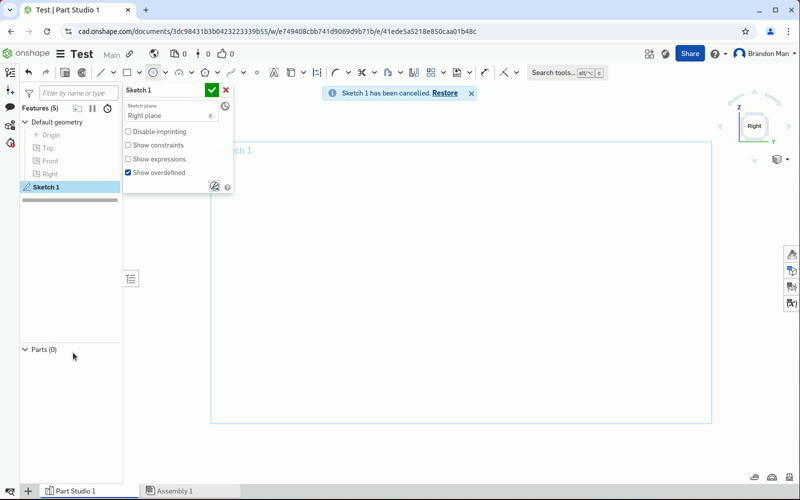
mouse_move(461, 282)
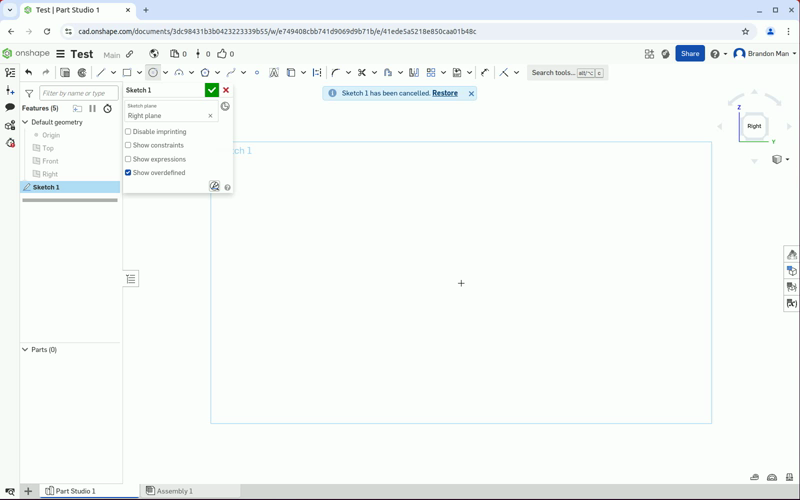
click(461, 282)
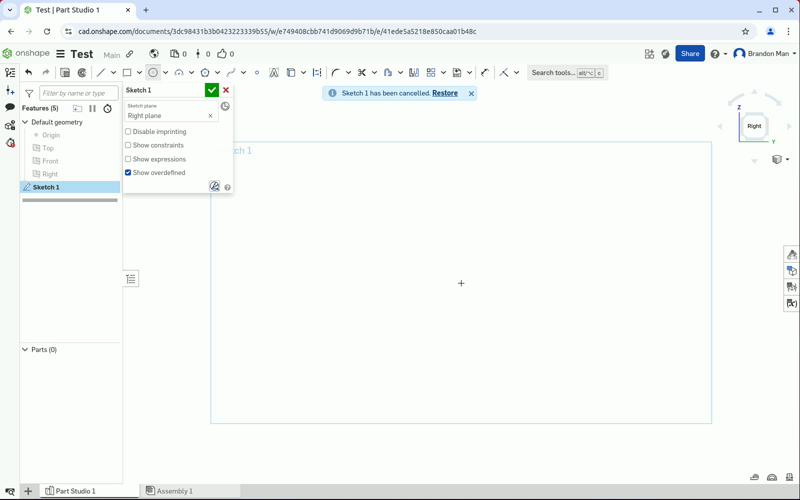
key_up(shift)
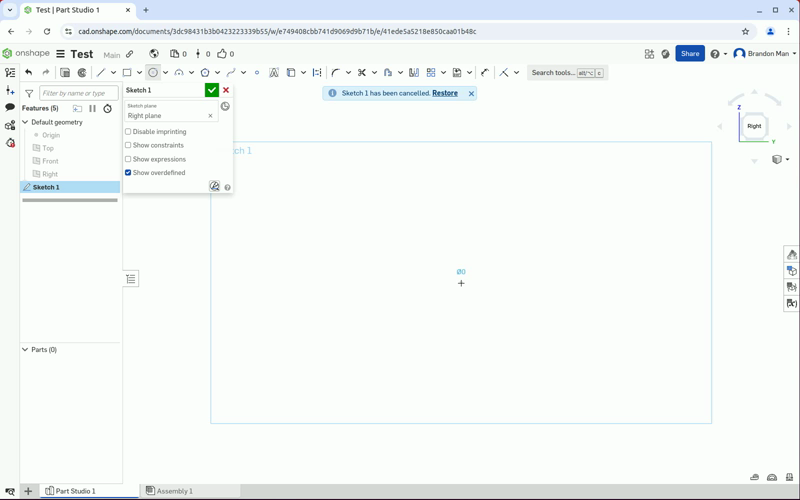
mouse_move(471, 282)
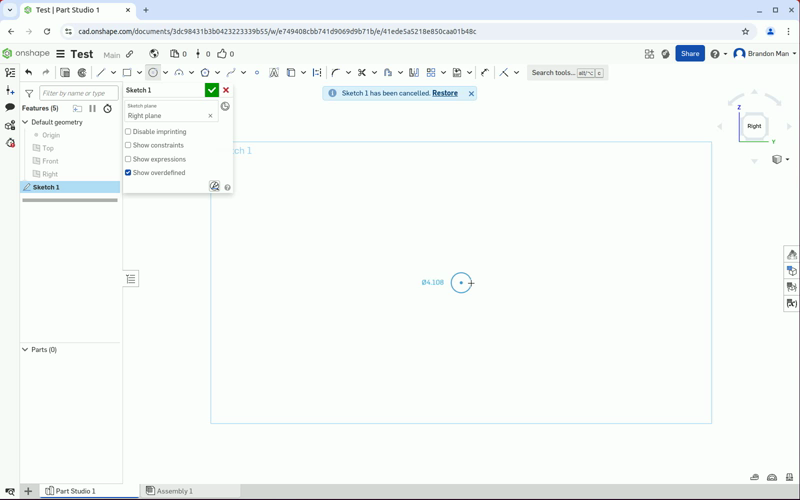
click(471, 282)
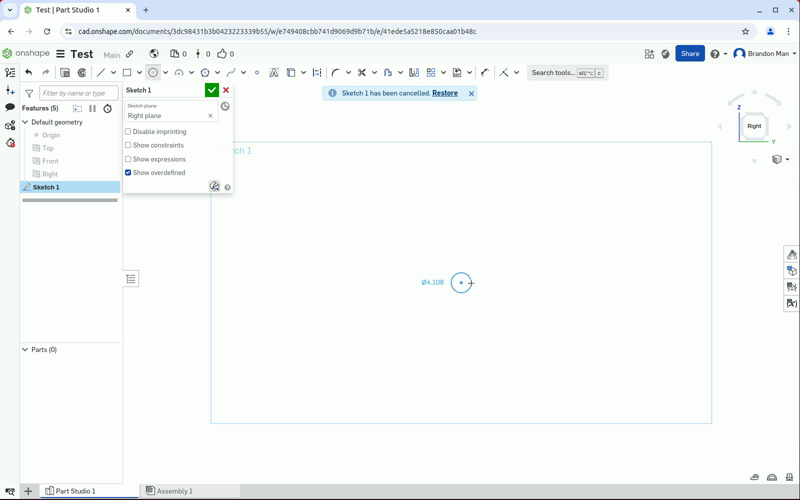
key(esc)
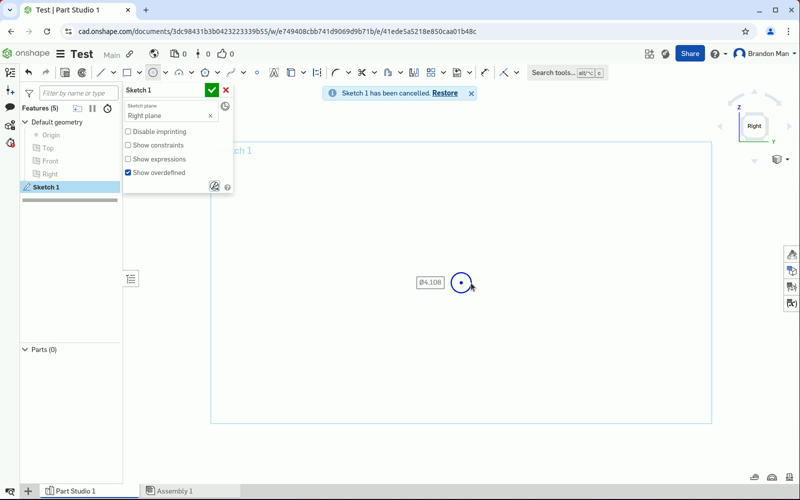
mouse_move(470, 279)
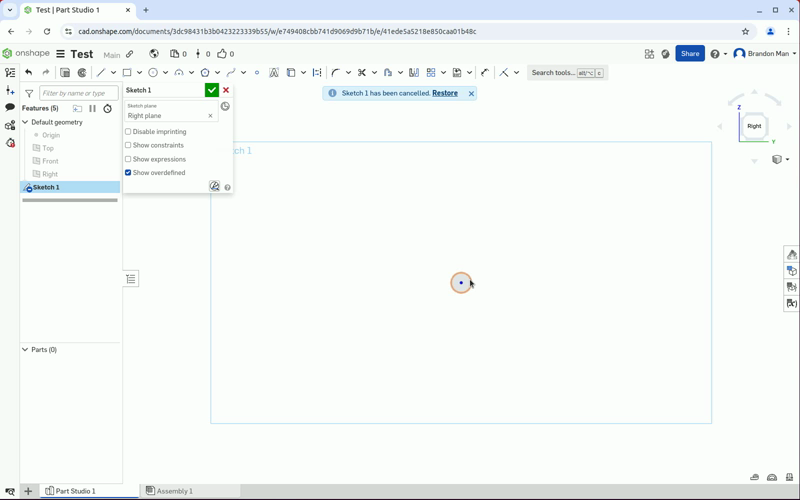
scroll(6)
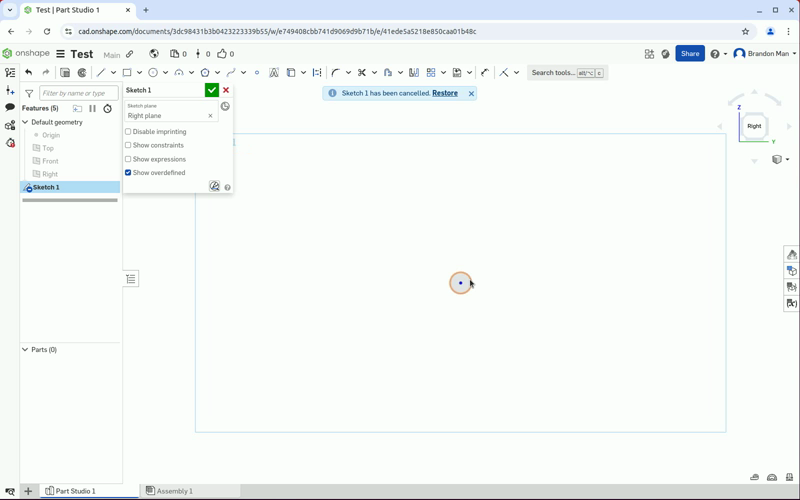
scroll(6)
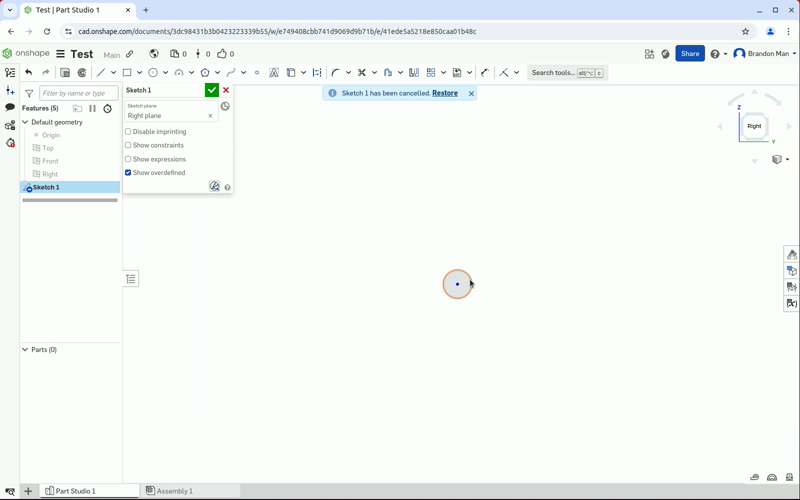
scroll(6)
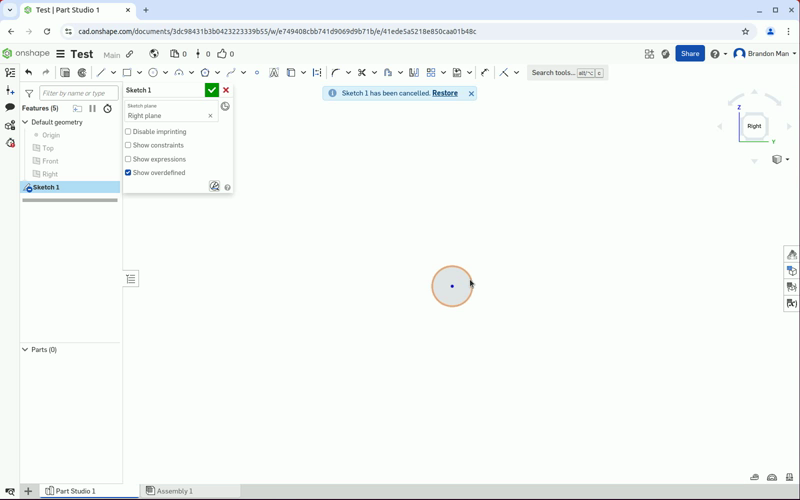
scroll(6)
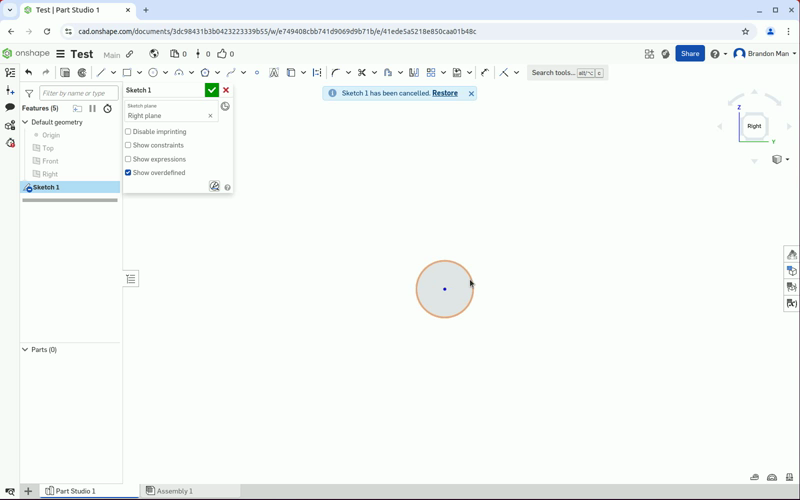
scroll(6)
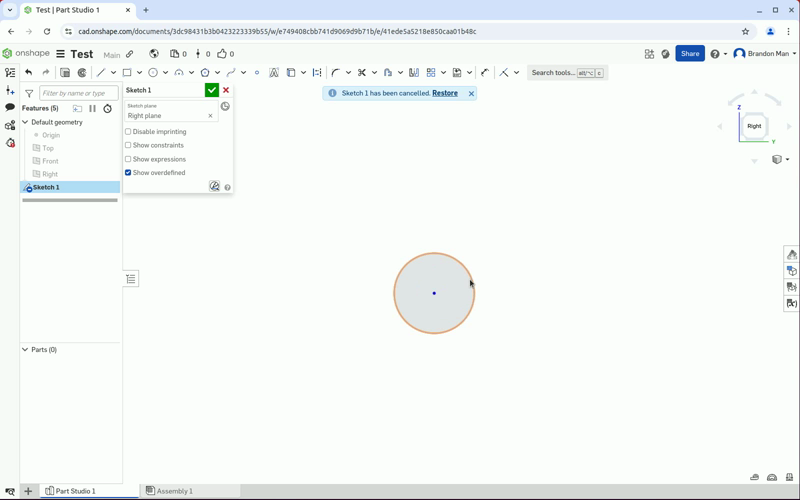
scroll(6)
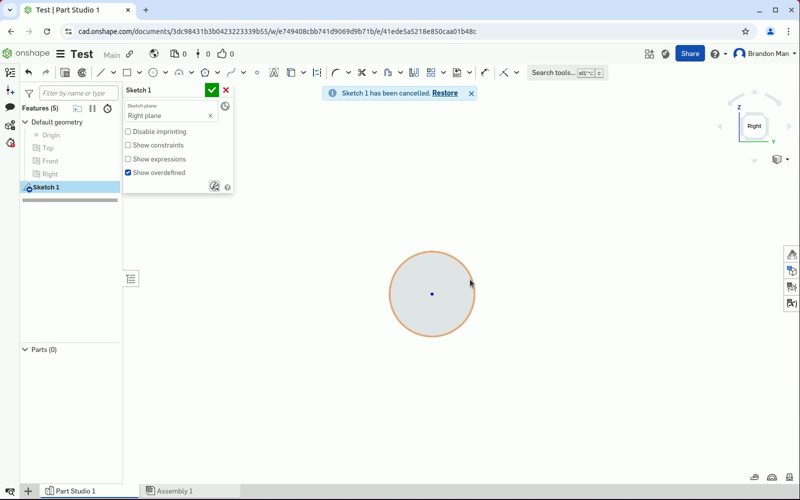
scroll(6)
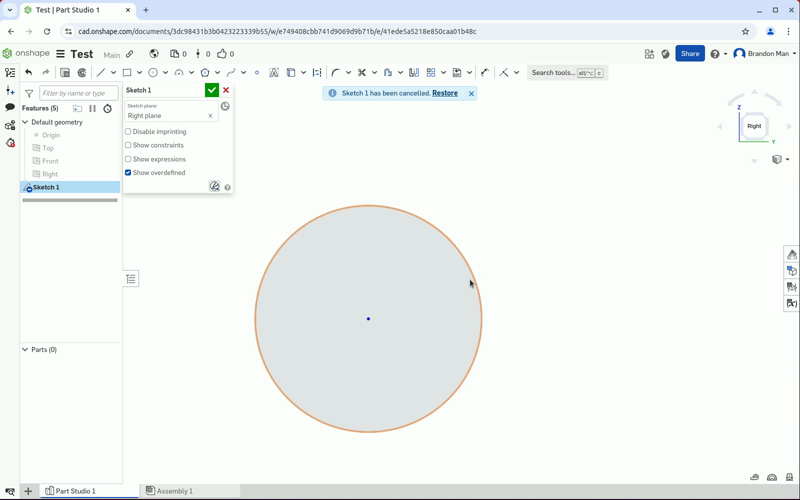
click(470, 279)
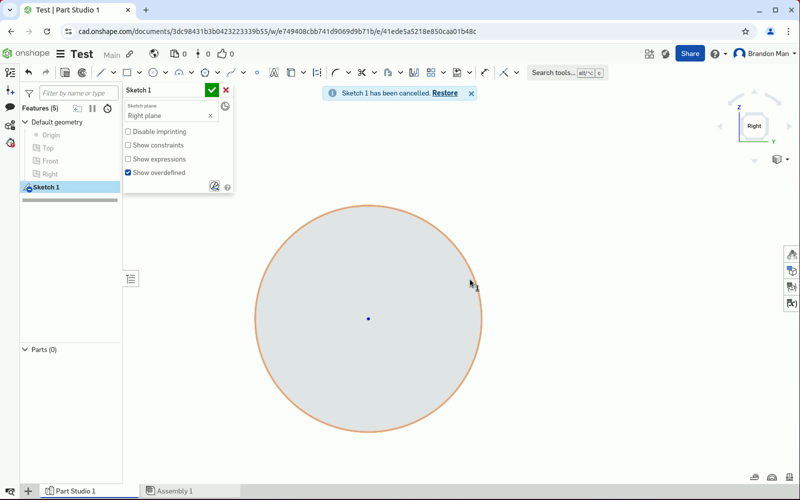
scroll(-6)
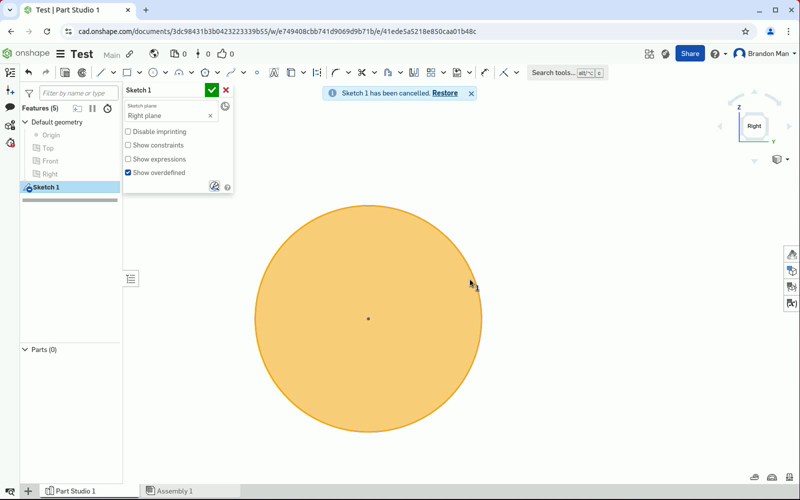
scroll(-6)
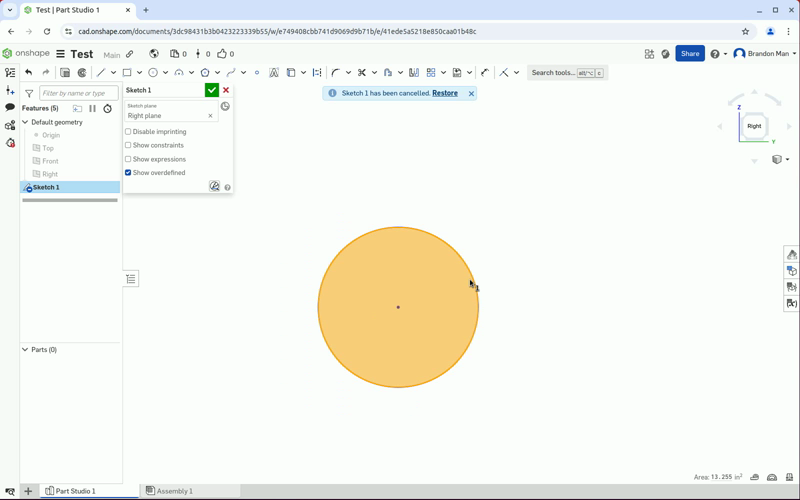
scroll(-6)
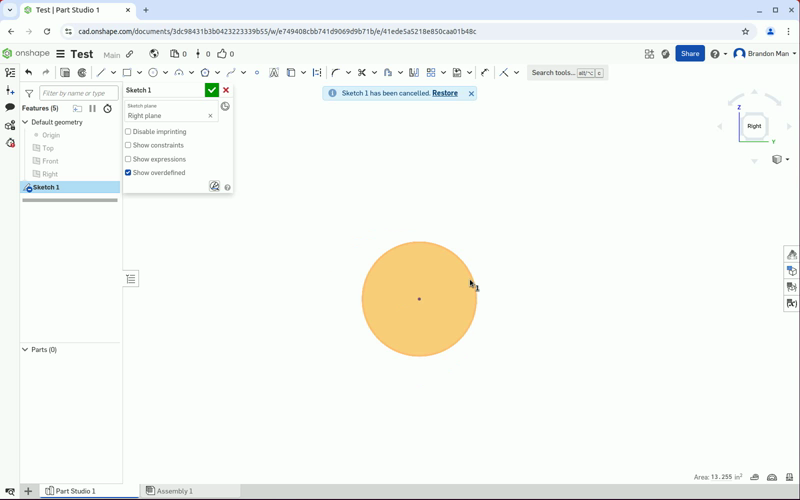
scroll(-6)
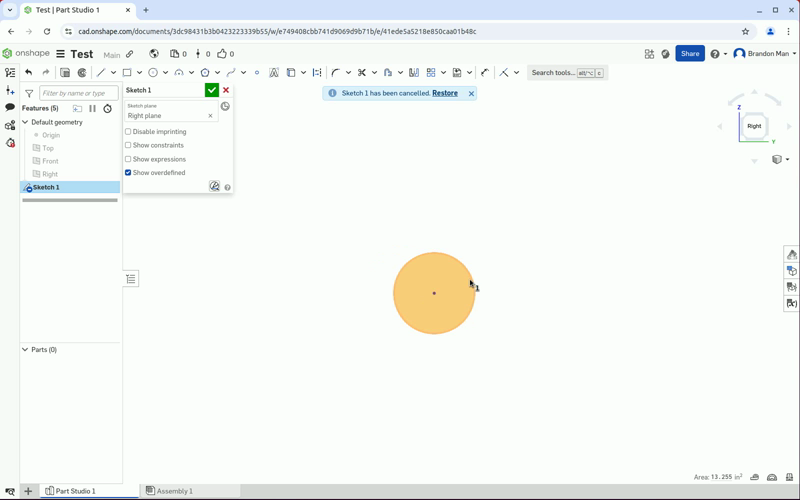
scroll(-6)
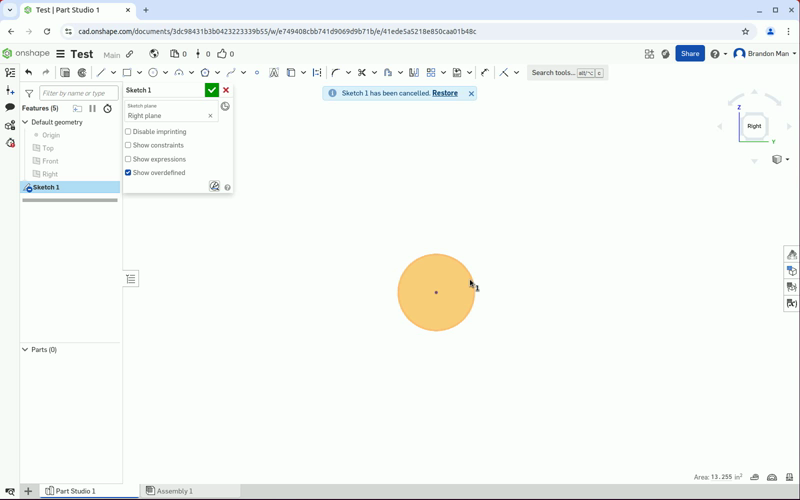
scroll(-6)
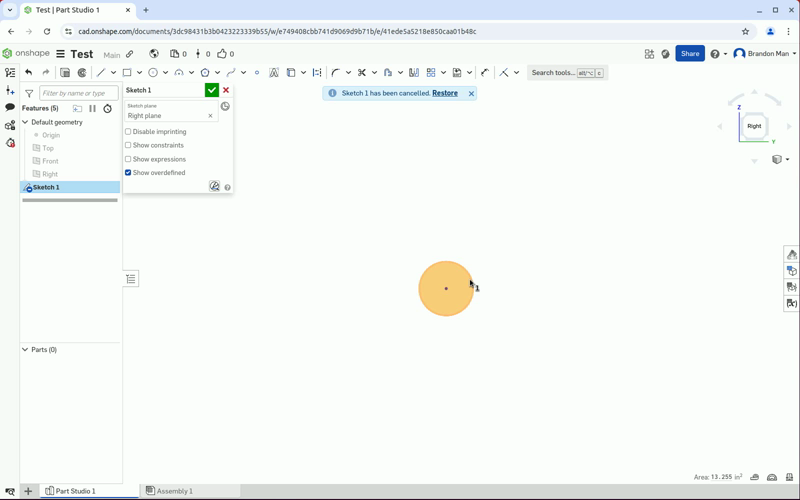
scroll(-6)
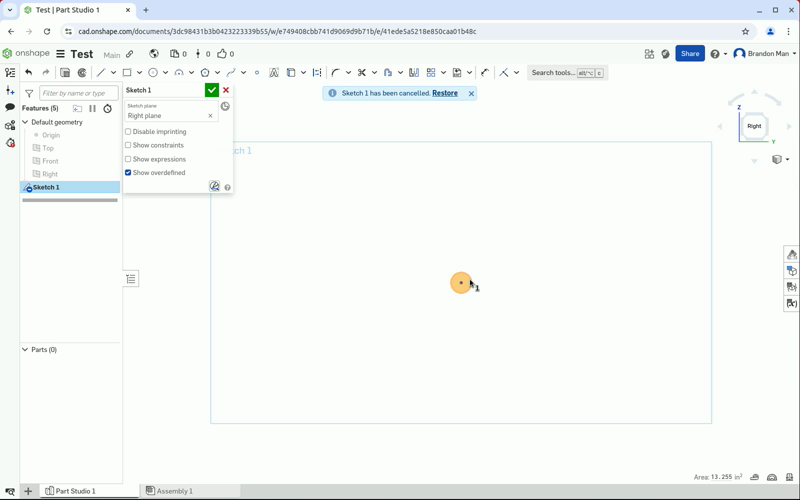
mouse_move(73, 352)
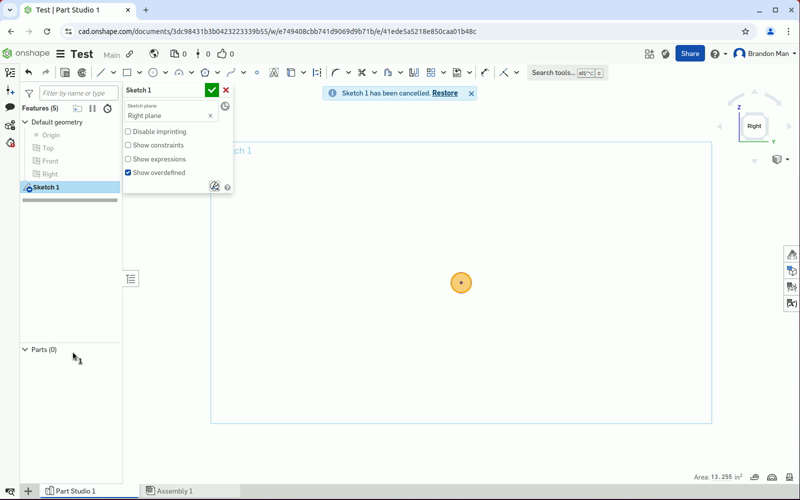
key(shift+y)
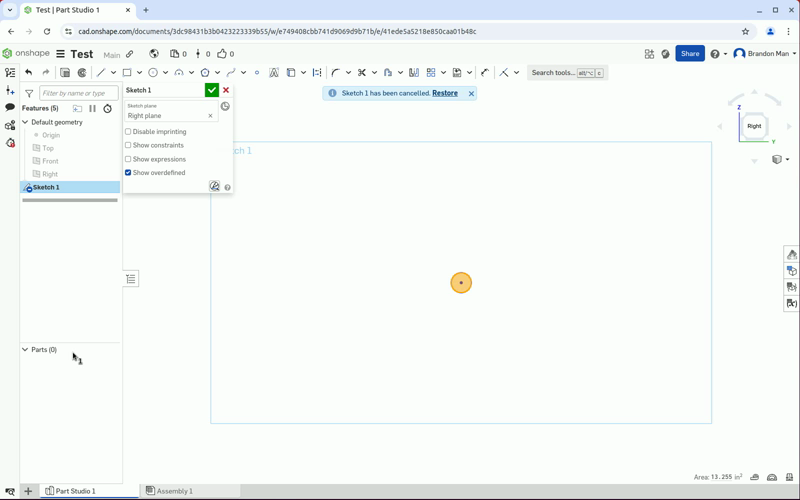
key(shift+e)
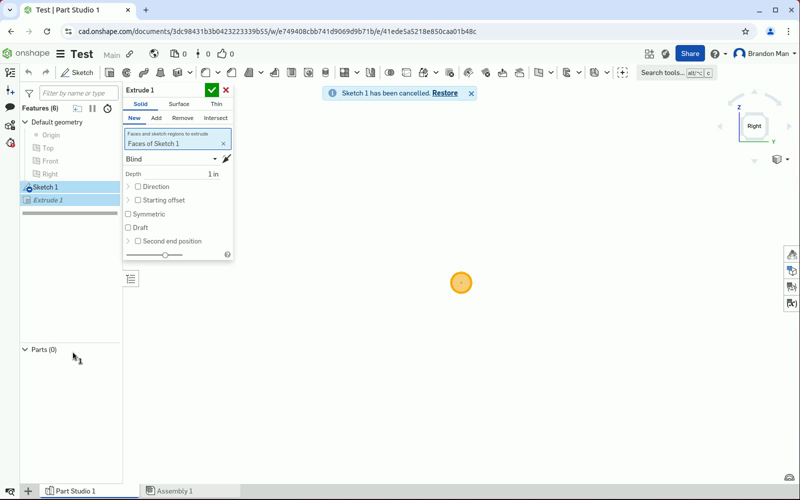
mouse_move(143, 106)
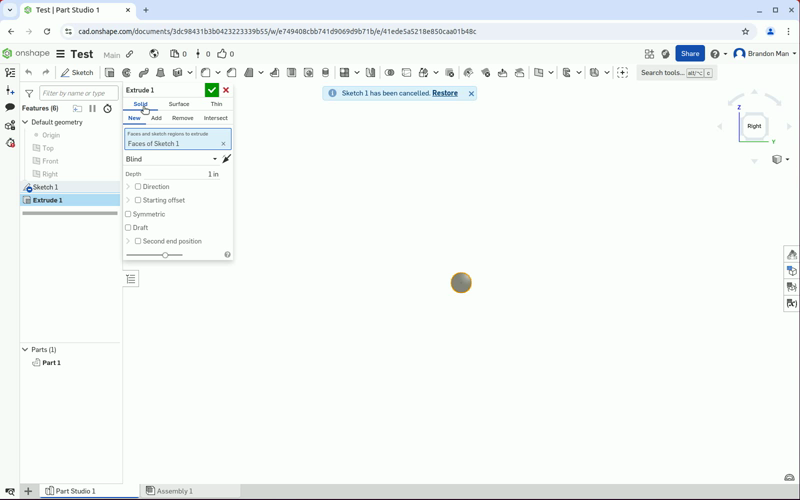
click(143, 106)
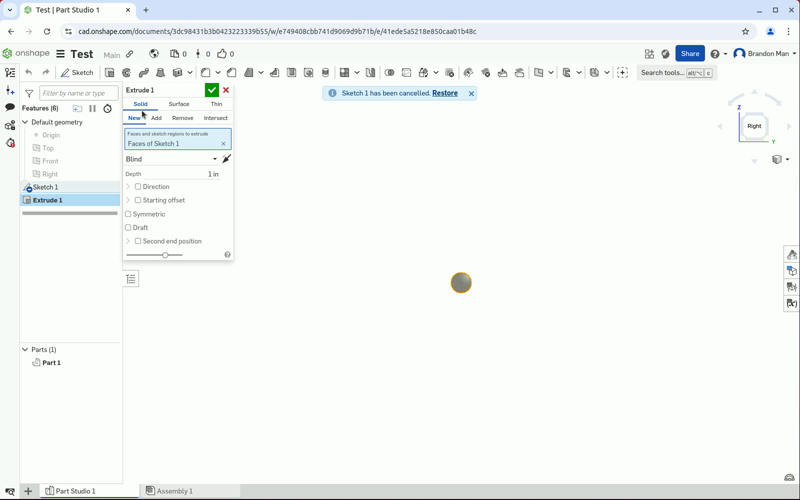
mouse_move(137, 120)
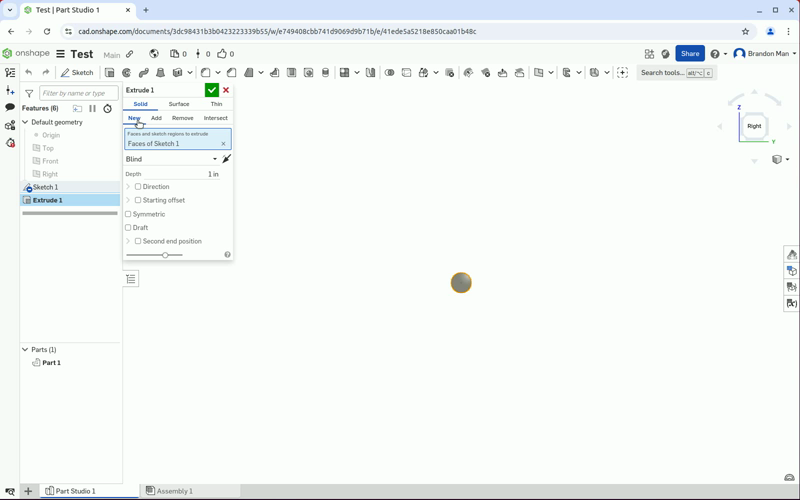
click(137, 120)
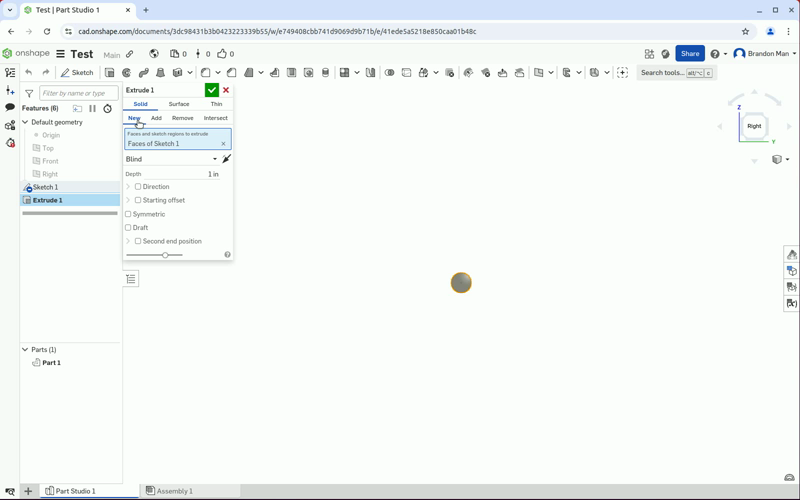
key(tab, 4)
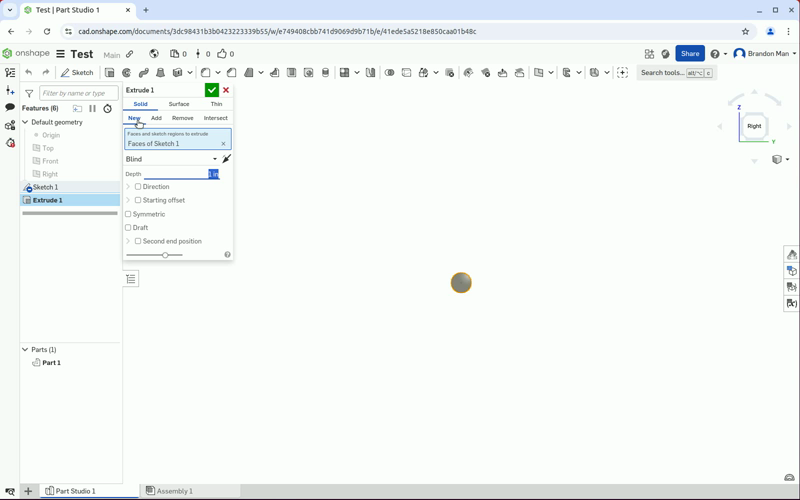
text(23.108)
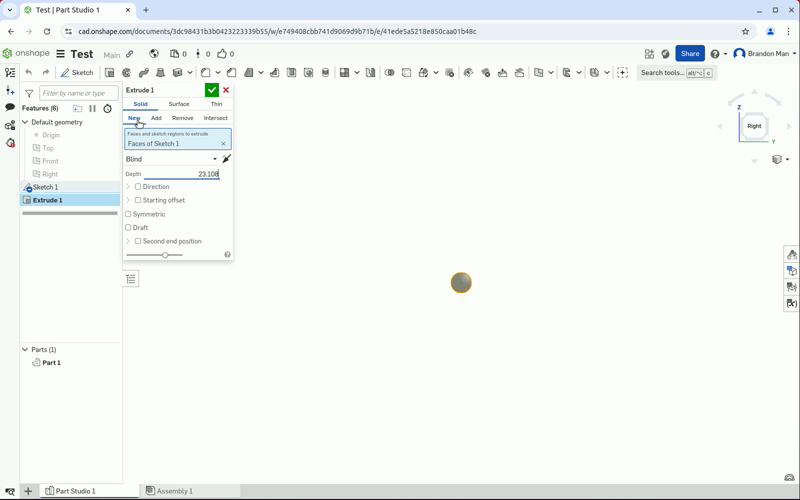
key(enter)
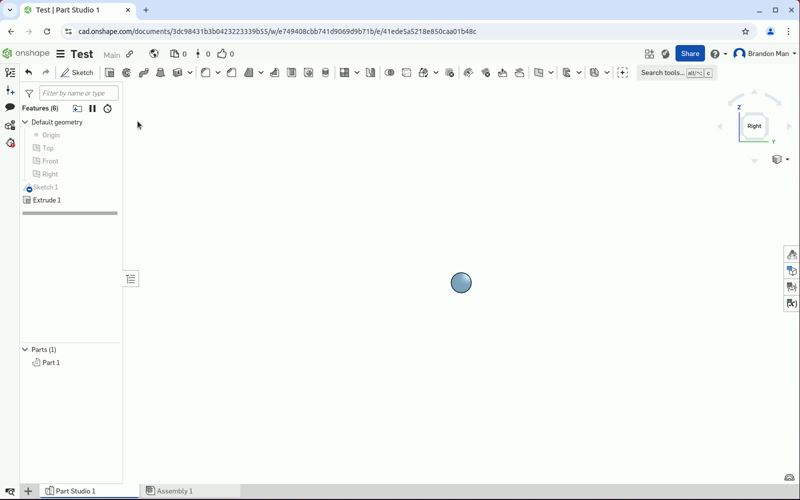
key(shift+h)
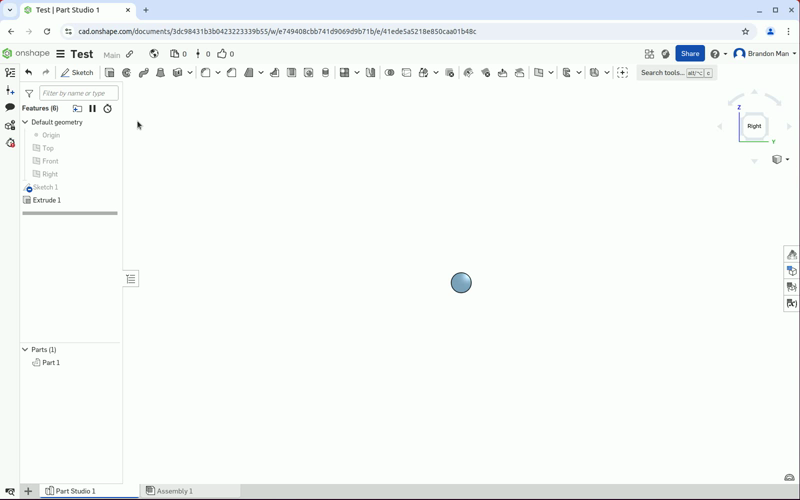
key(shift+h)
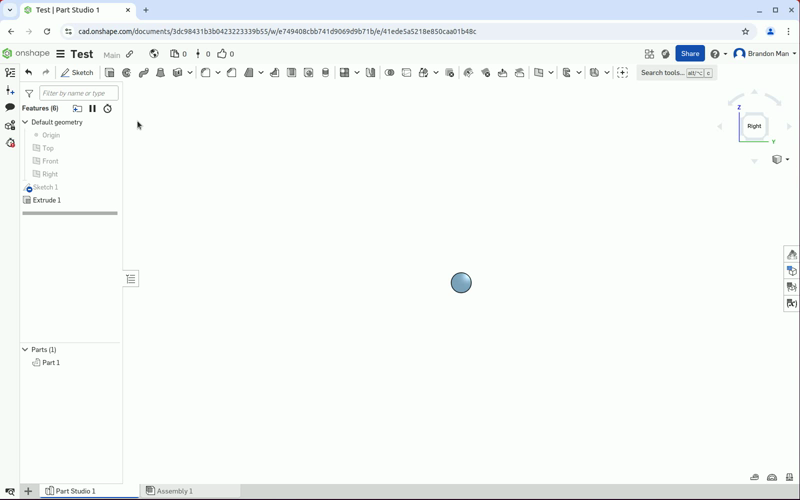
mouse_move(73, 189)
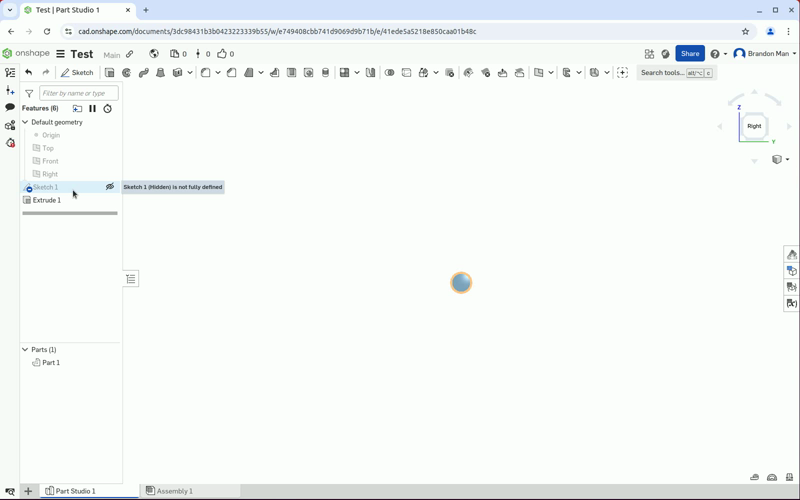
click(73, 189)
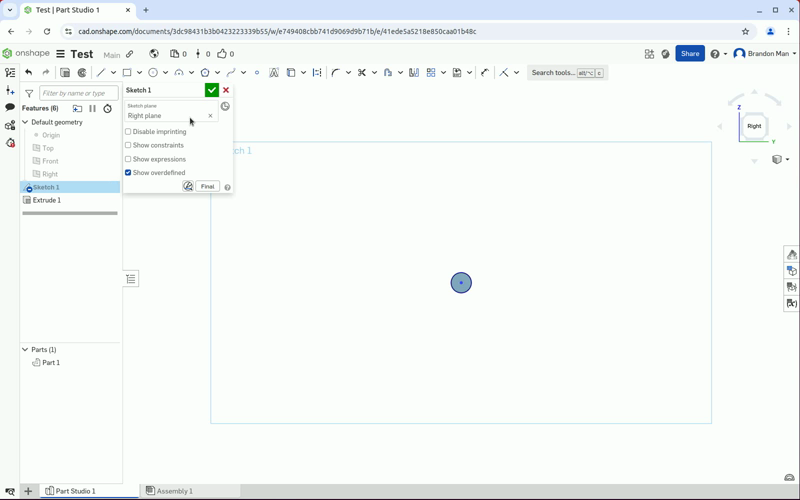
mouse_move(229, 92)
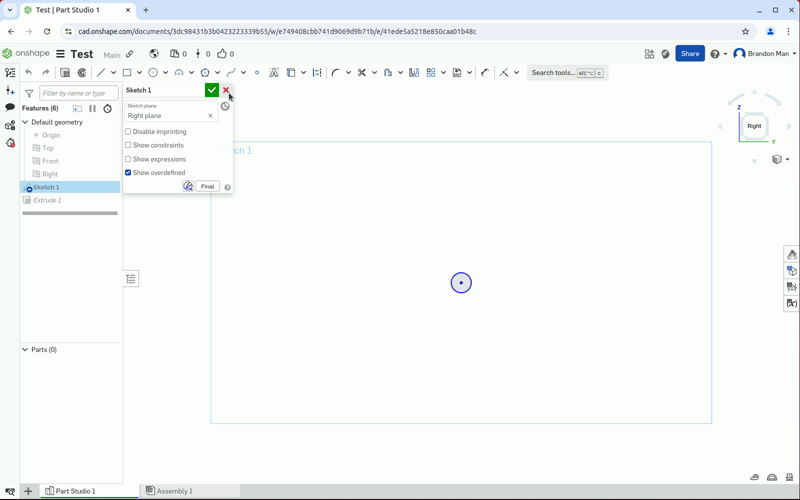
click(229, 92)
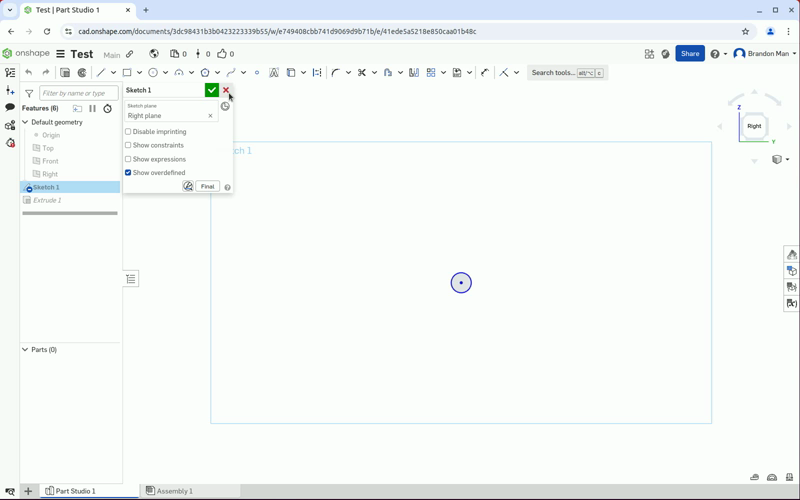
key(shift+s)
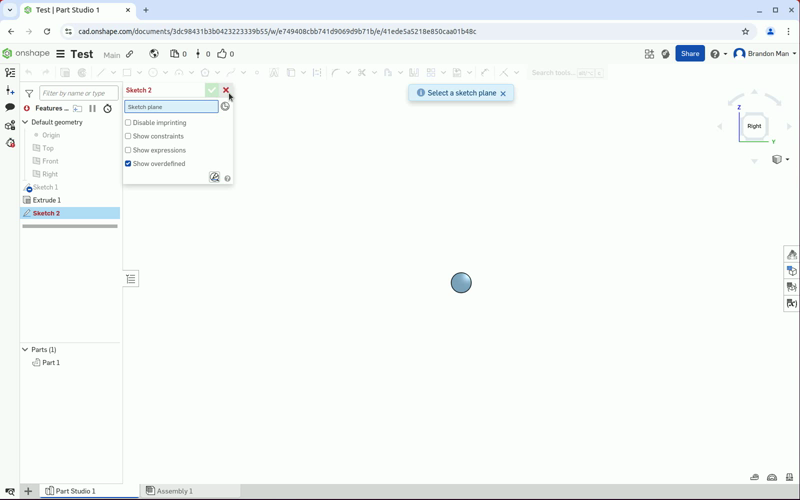
mouse_move(73, 176)
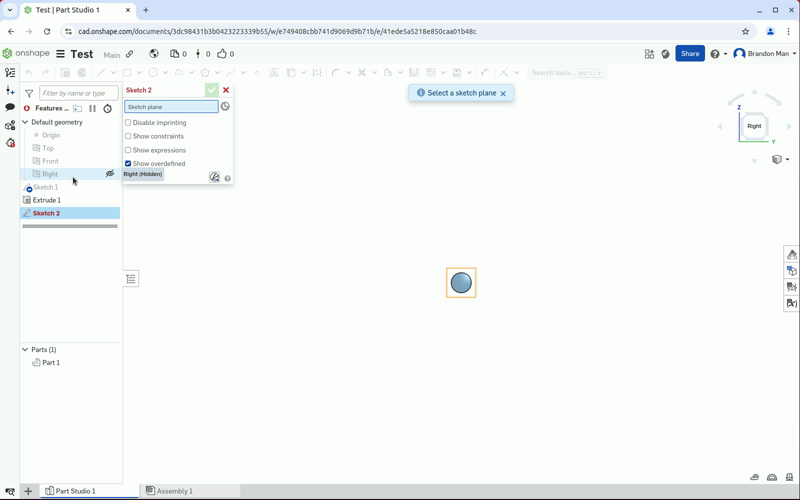
click(73, 176)
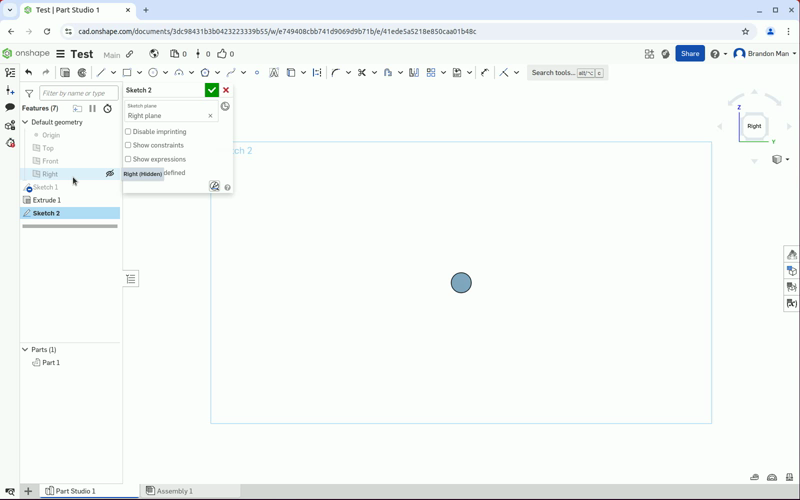
mouse_move(73, 352)
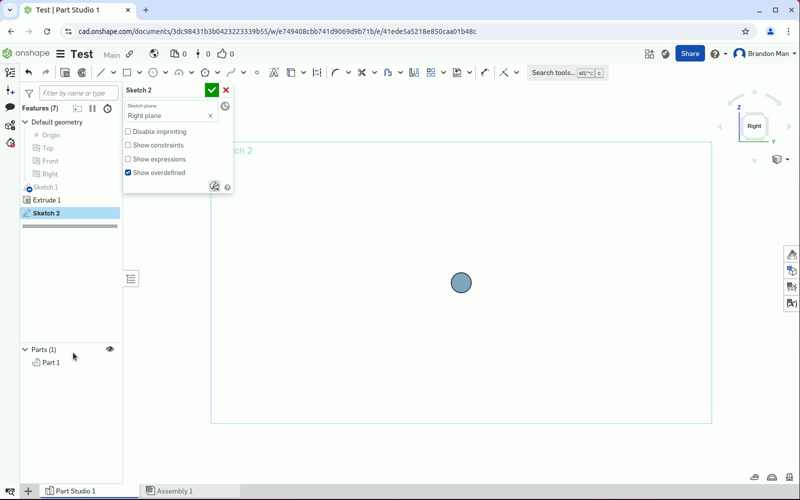
key(y)
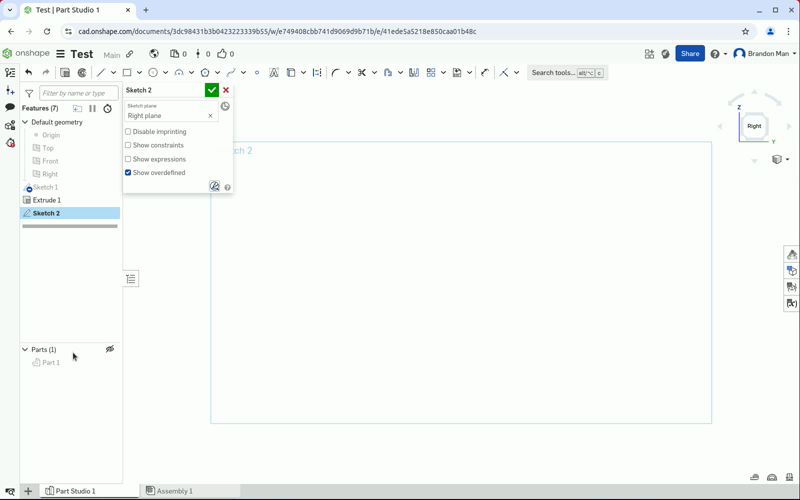
key(c)
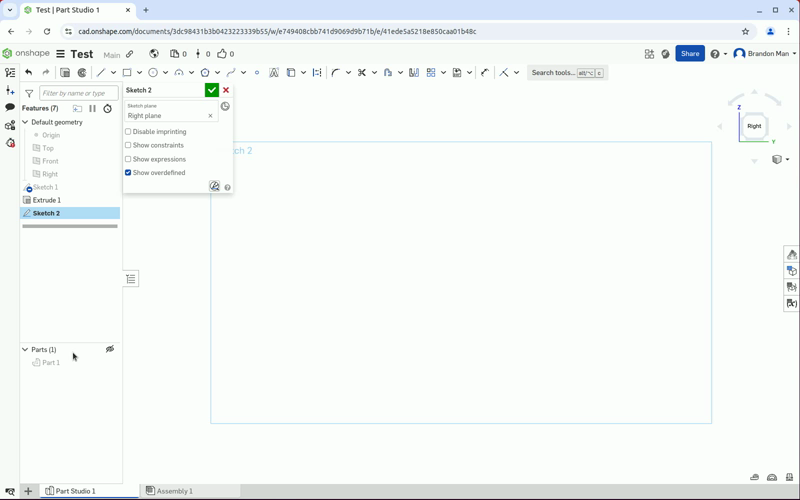
key_down(shift)
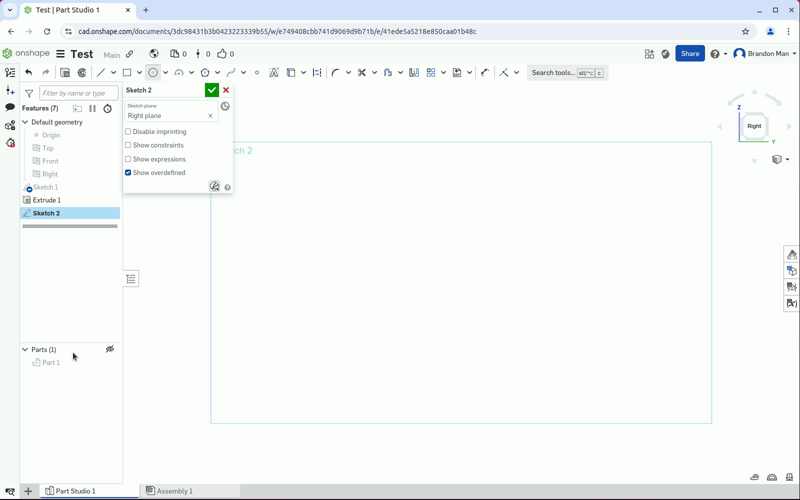
mouse_move(461, 282)
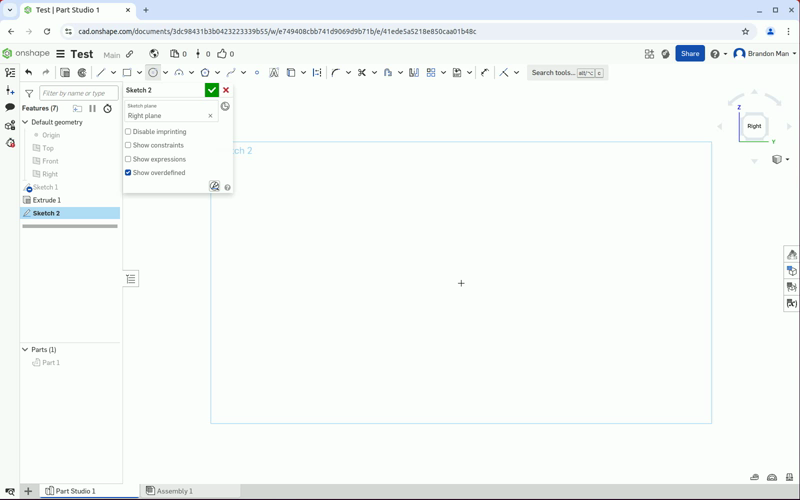
click(461, 282)
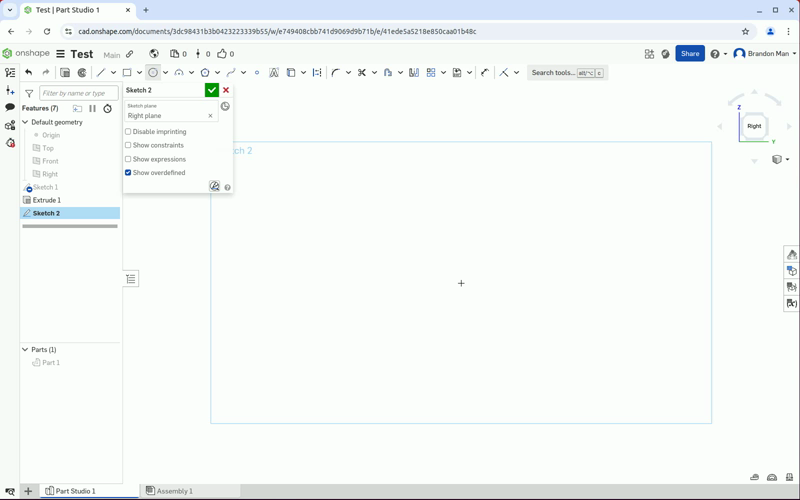
key_up(shift)
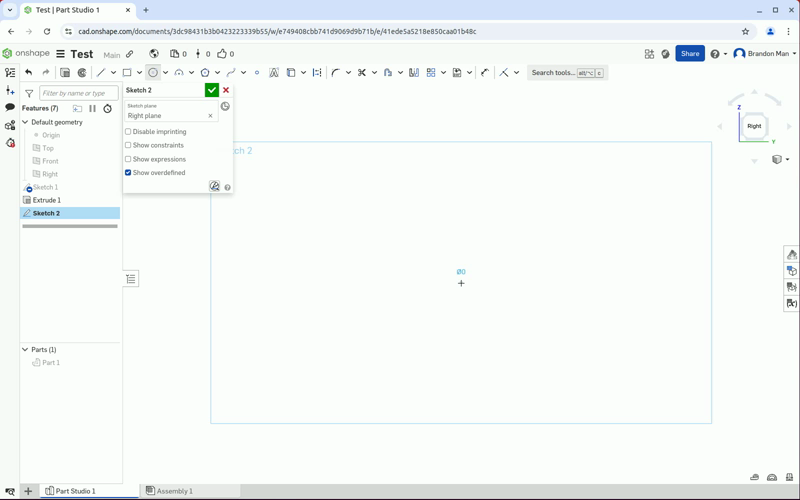
mouse_move(471, 282)
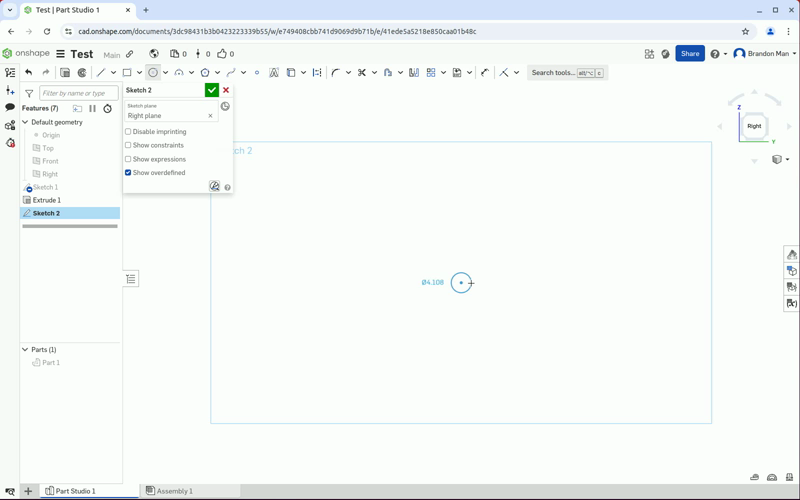
click(471, 282)
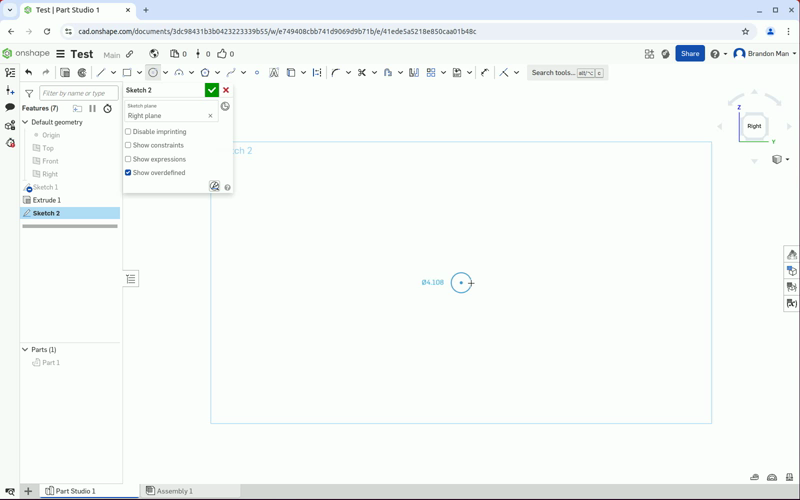
key(esc)
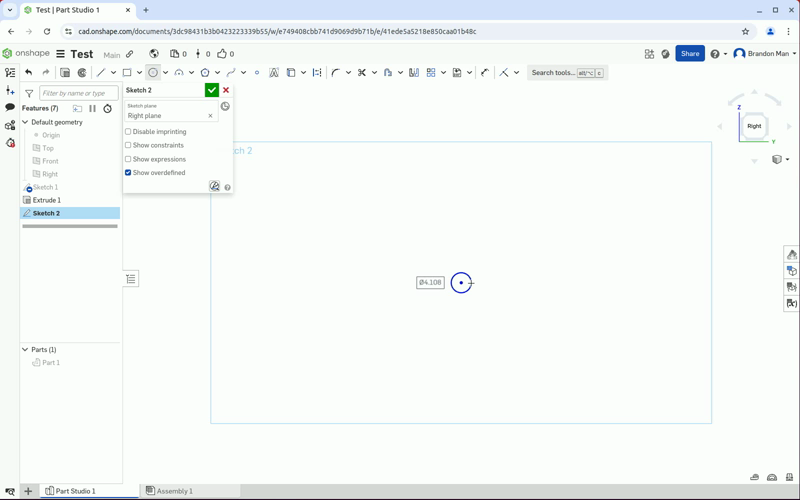
mouse_move(460, 282)
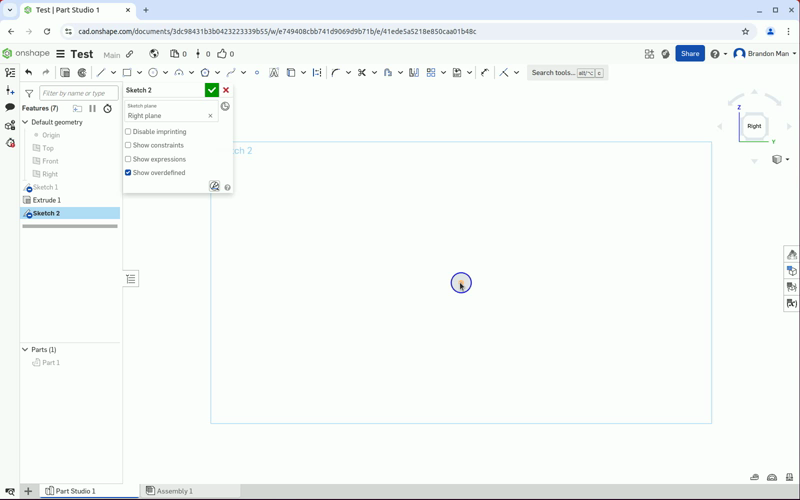
scroll(6)
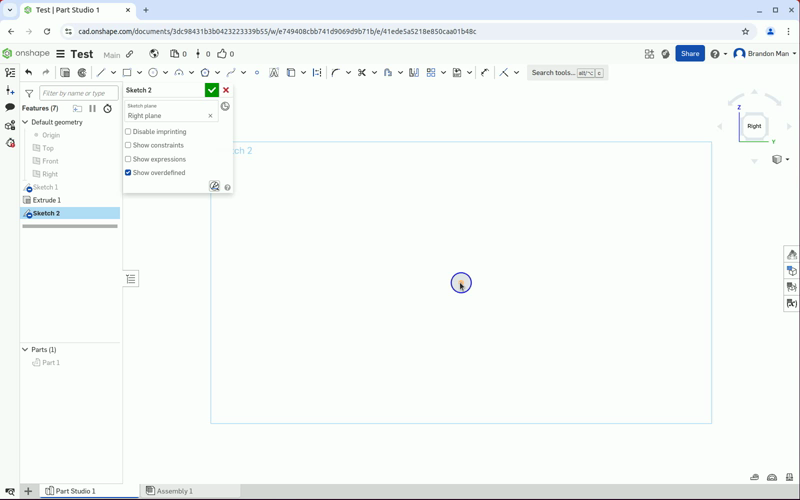
scroll(6)
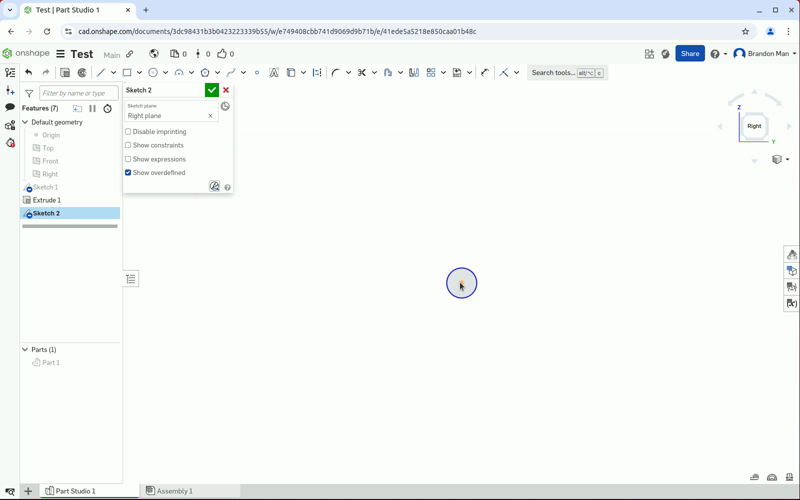
scroll(6)
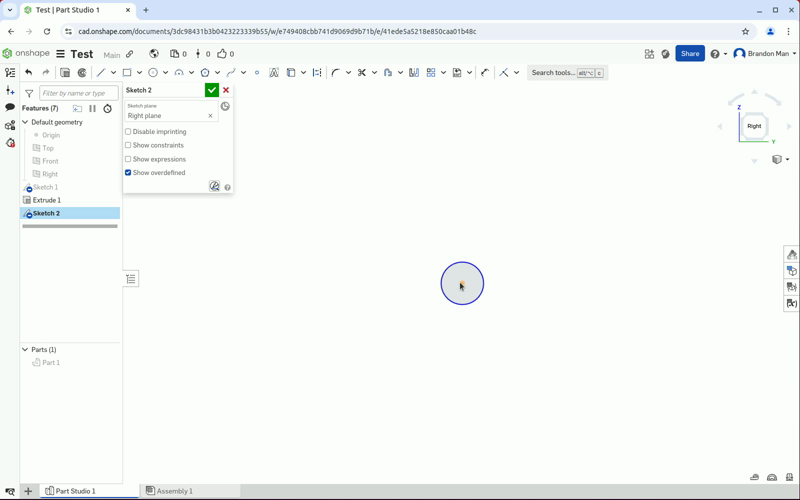
scroll(6)
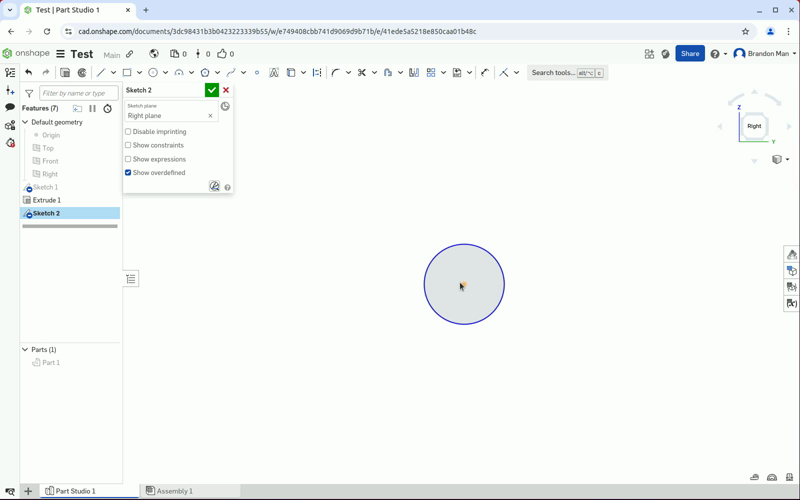
scroll(6)
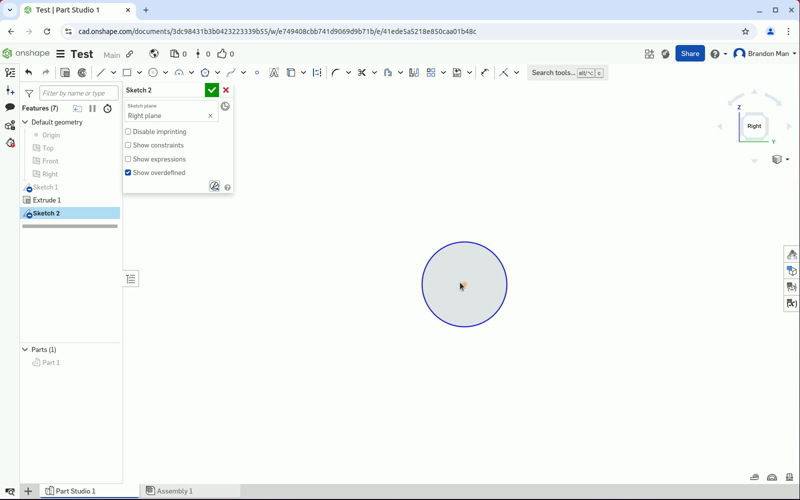
scroll(6)
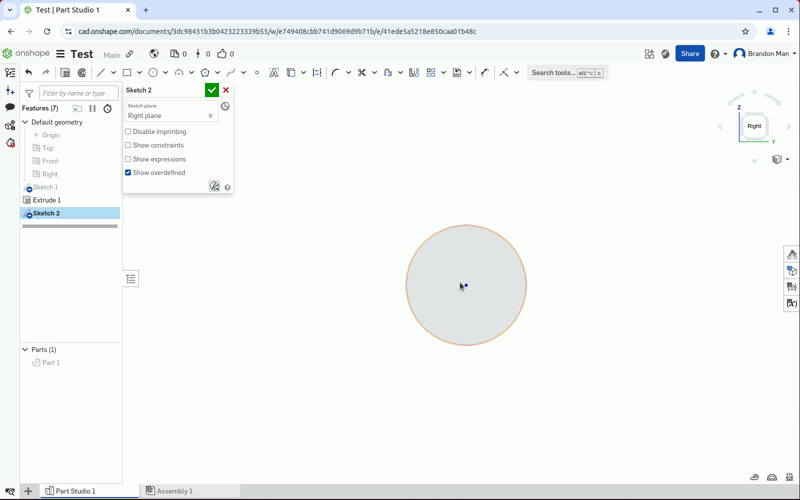
scroll(6)
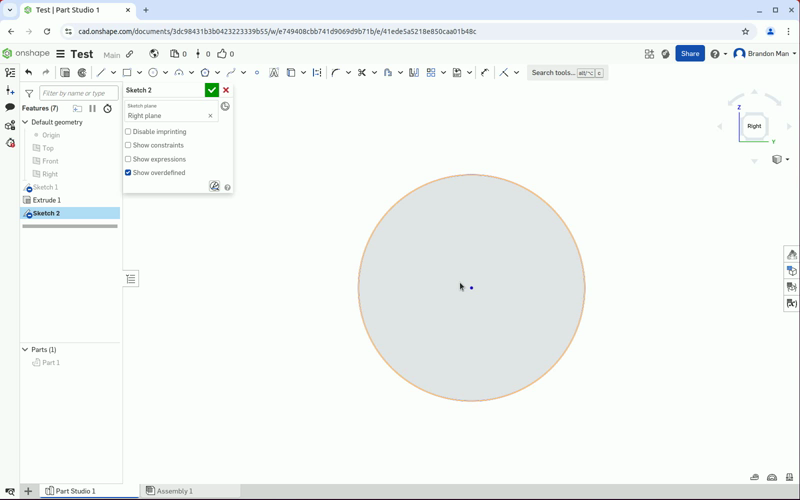
click(460, 282)
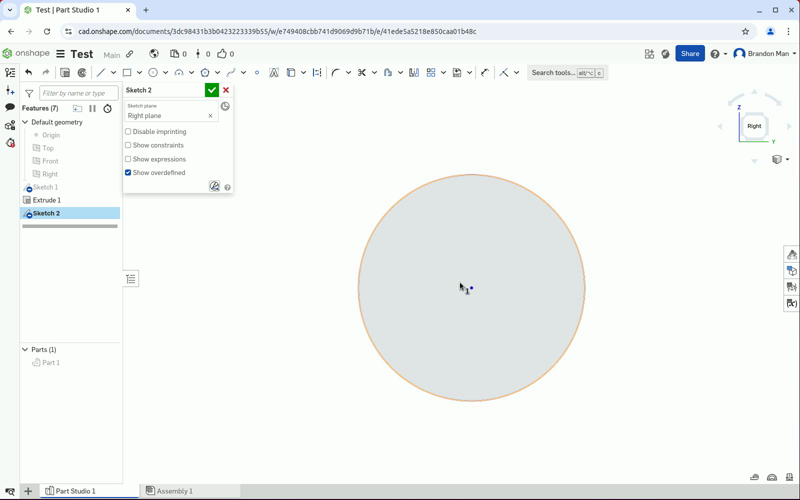
scroll(-6)
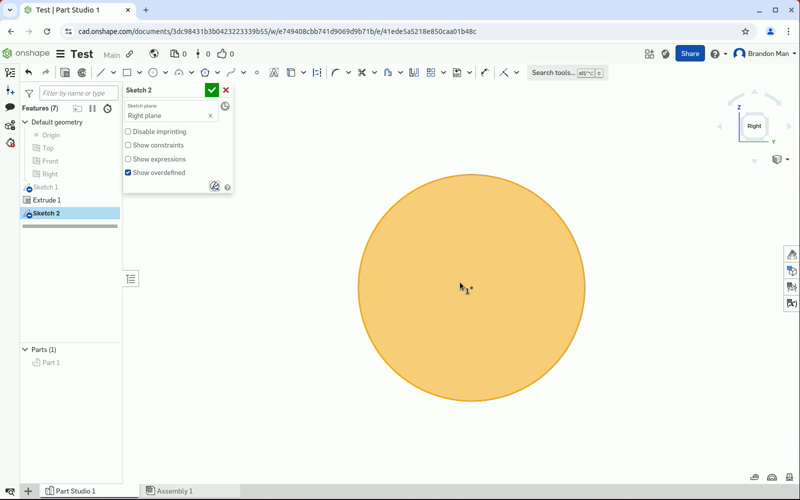
scroll(-6)
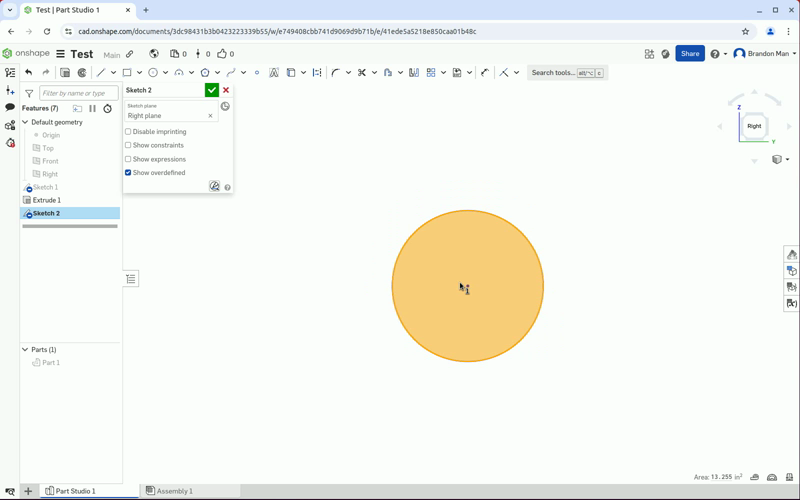
scroll(-6)
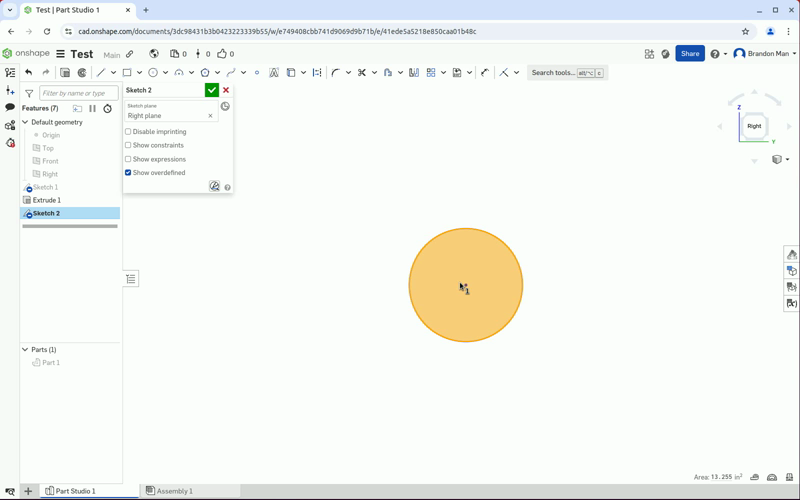
scroll(-6)
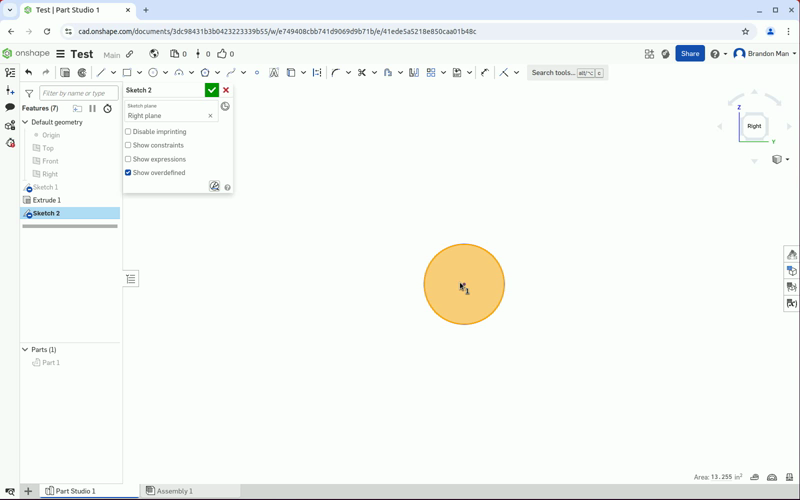
scroll(-6)
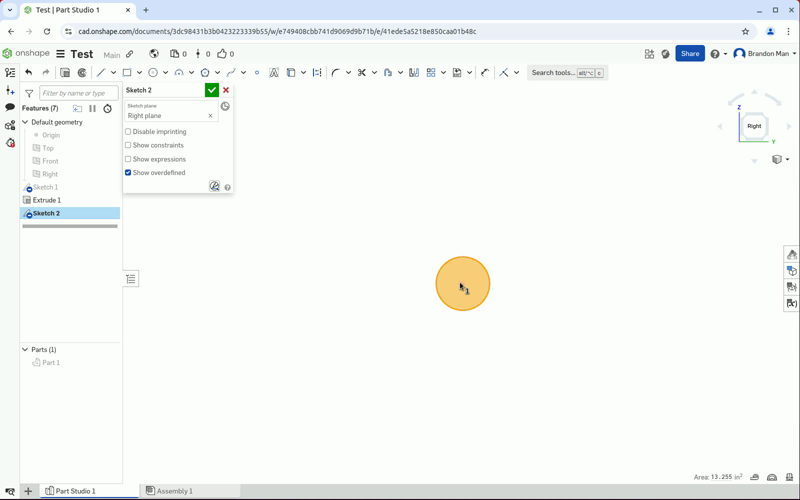
scroll(-6)
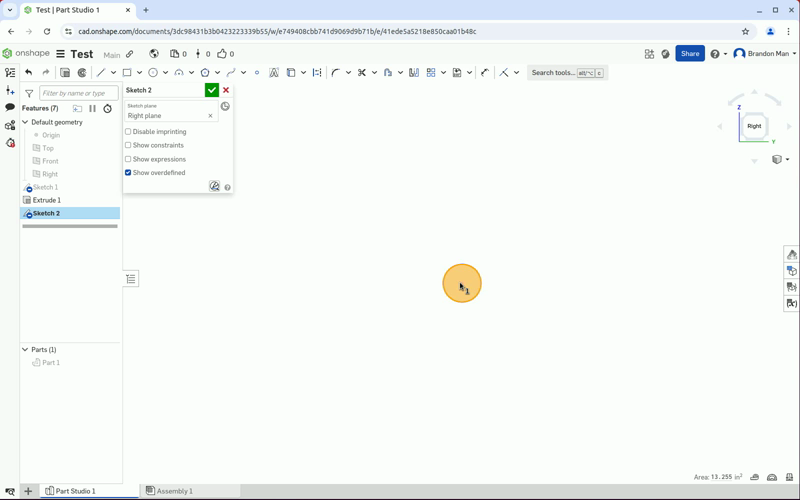
scroll(-6)
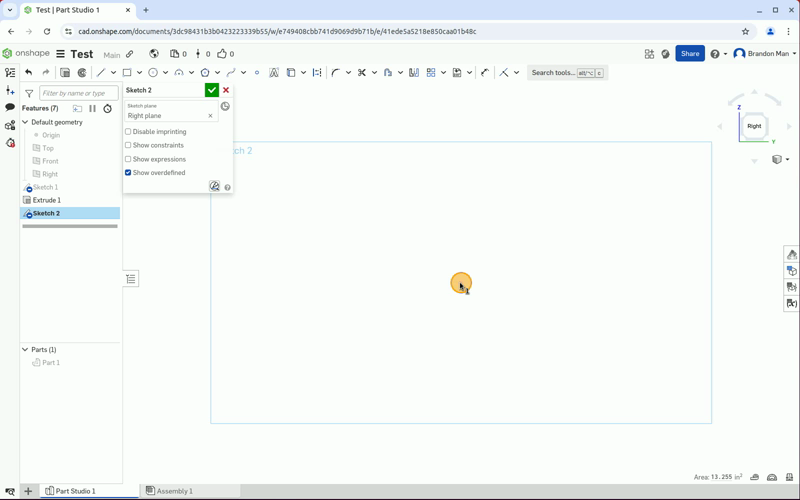
mouse_move(73, 352)
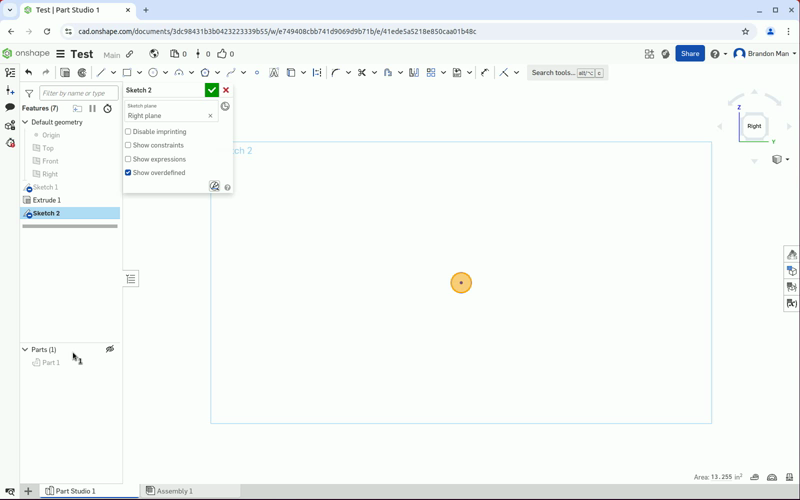
key(shift+y)
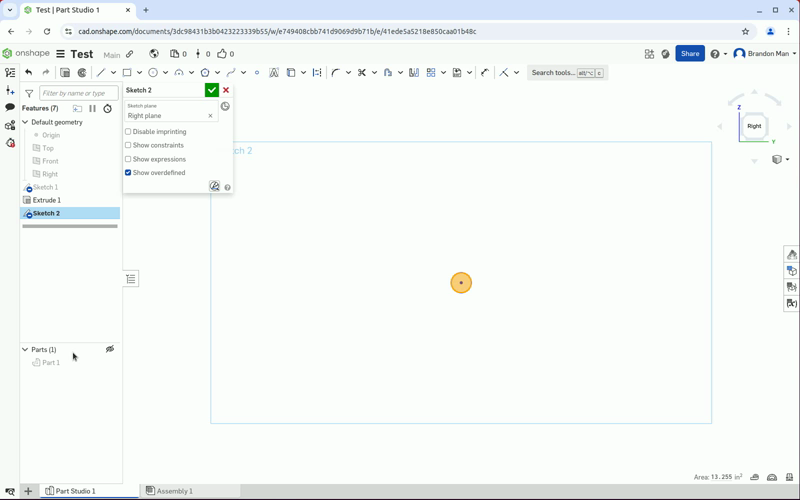
key(shift+e)
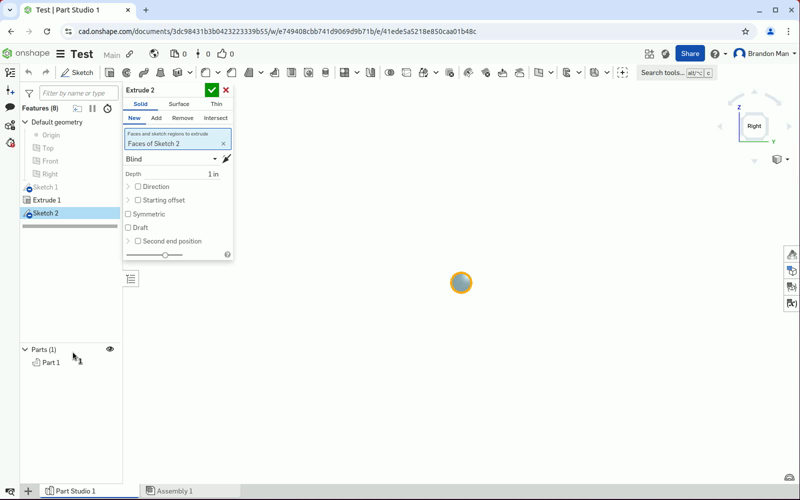
mouse_move(143, 106)
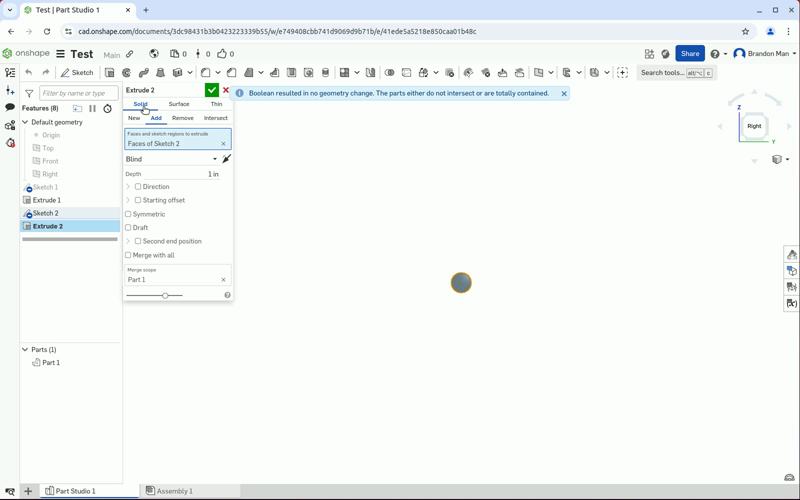
click(143, 106)
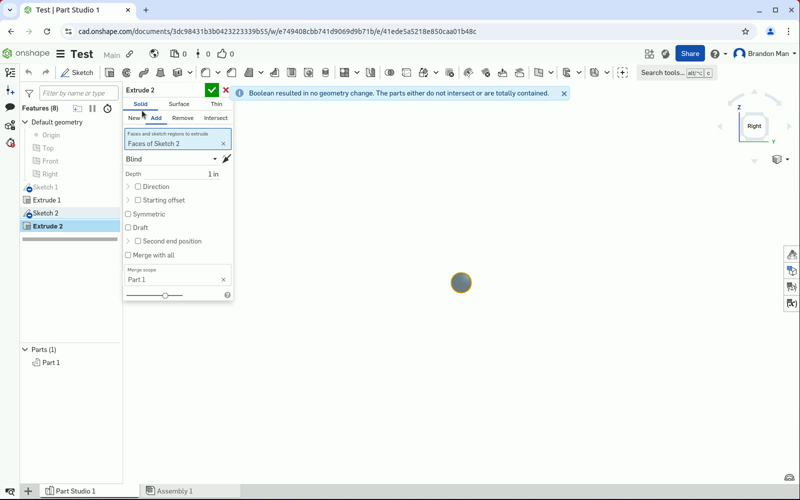
mouse_move(137, 120)
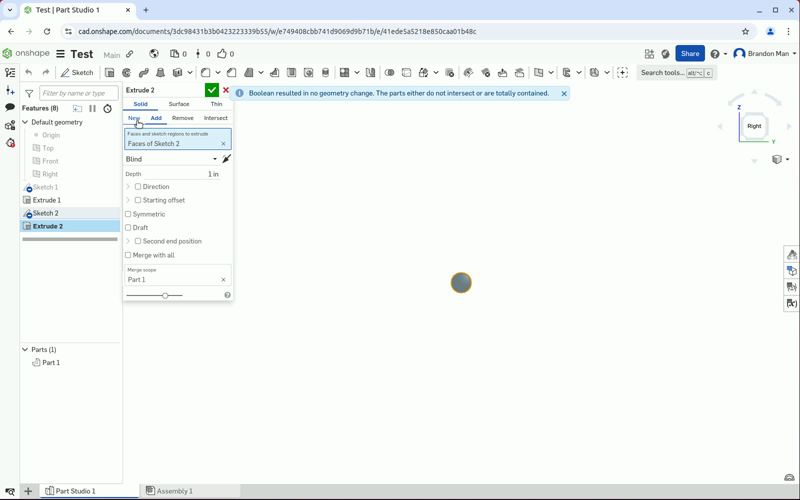
click(137, 120)
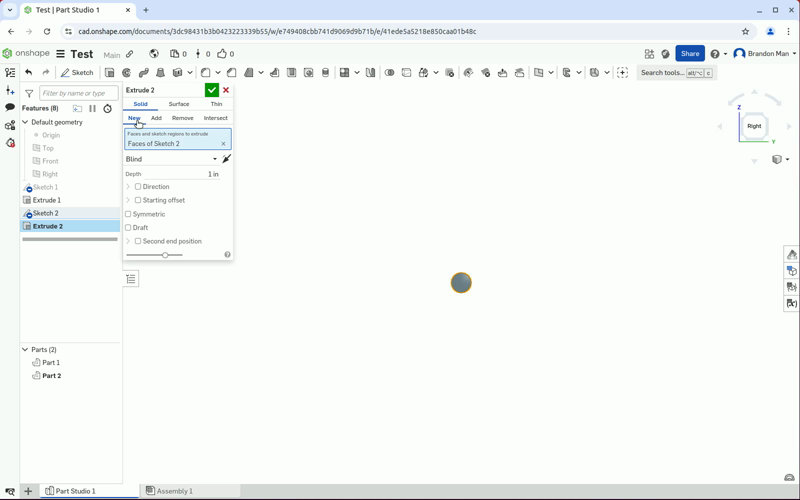
key(tab, 4)
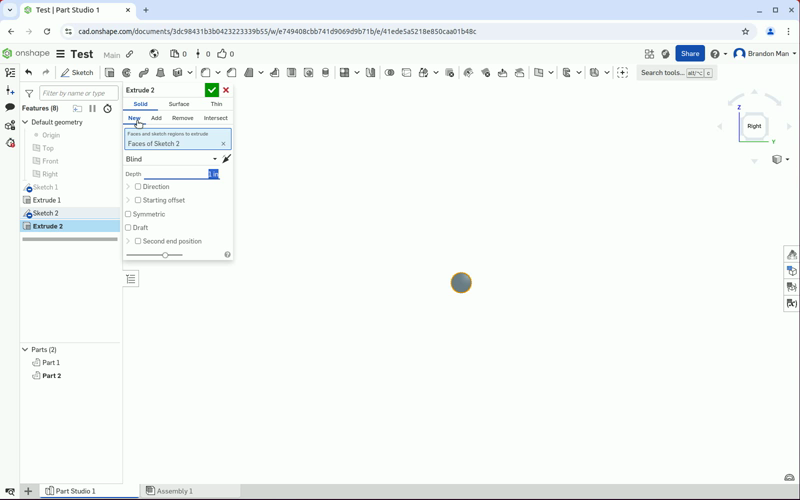
text(10.591)
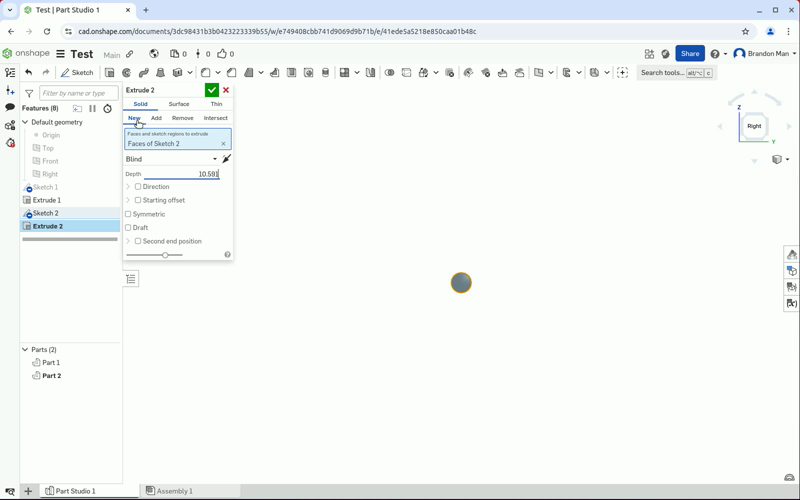
key(enter)
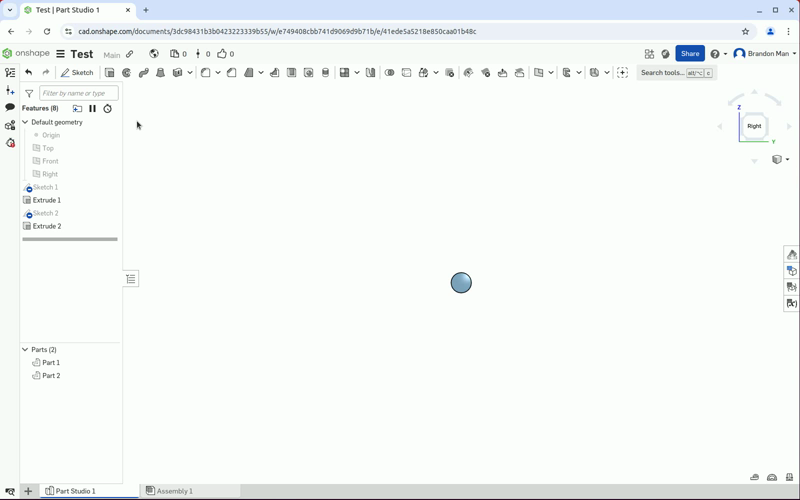
key(shift+h)
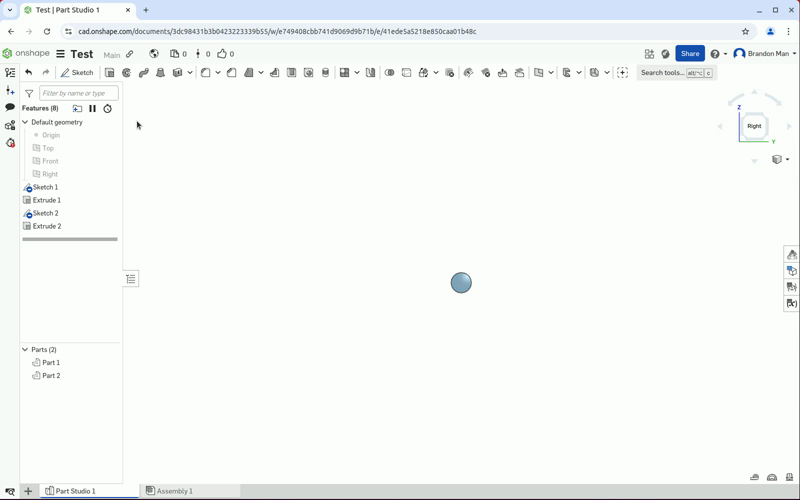
key(shift+h)
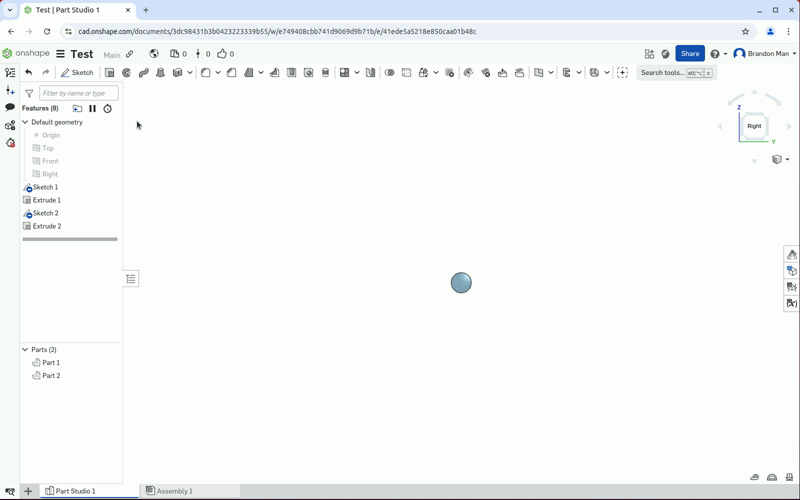
key(shift+7)
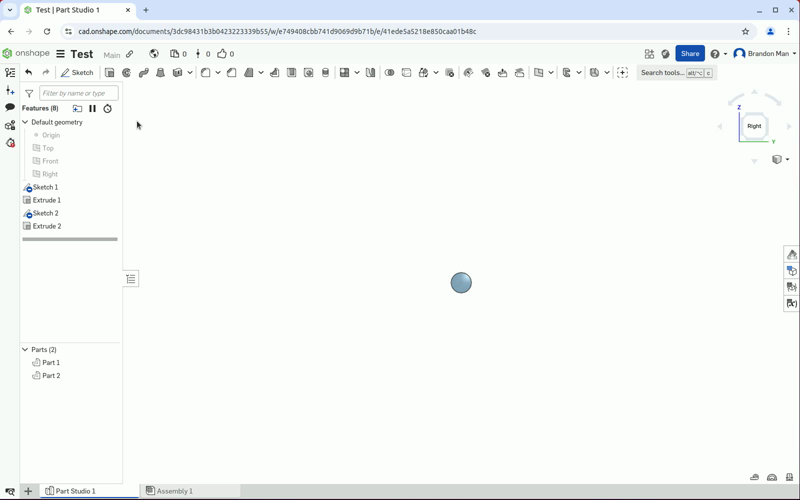
key(right, 2)
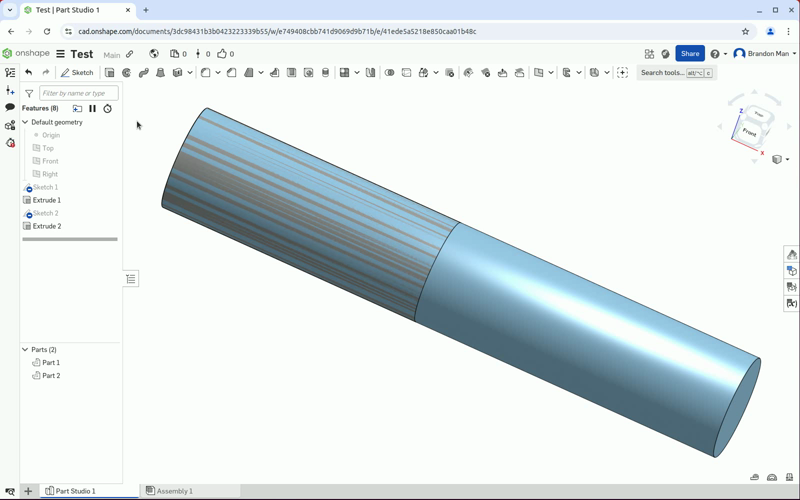
key(down, 2)
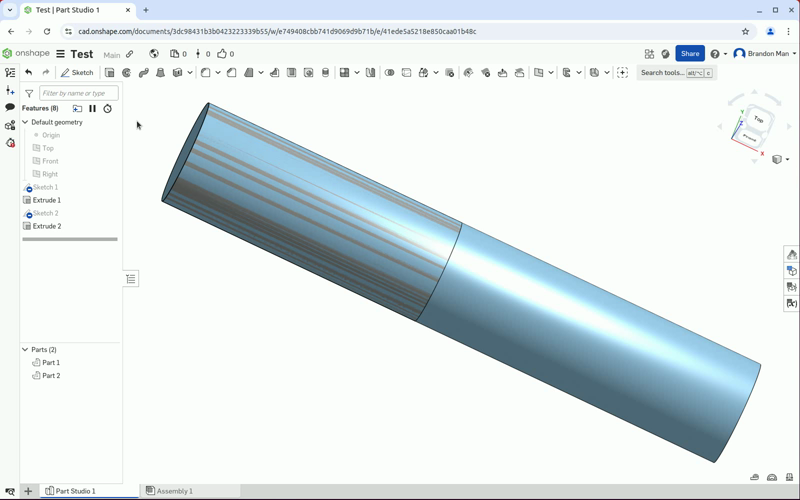
key(up, 2)
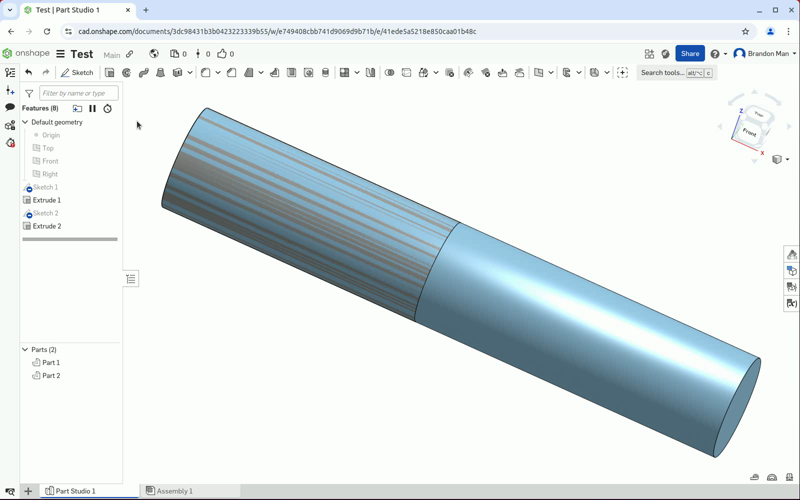
key(left, 2)
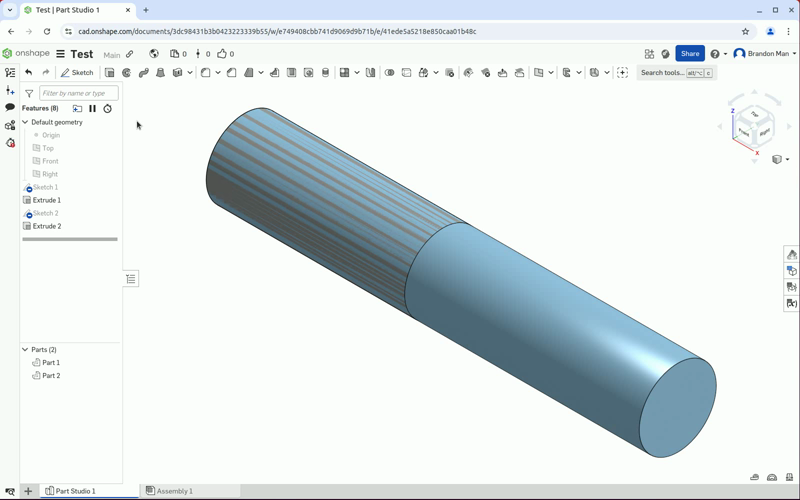
mouse_move(73, 189)
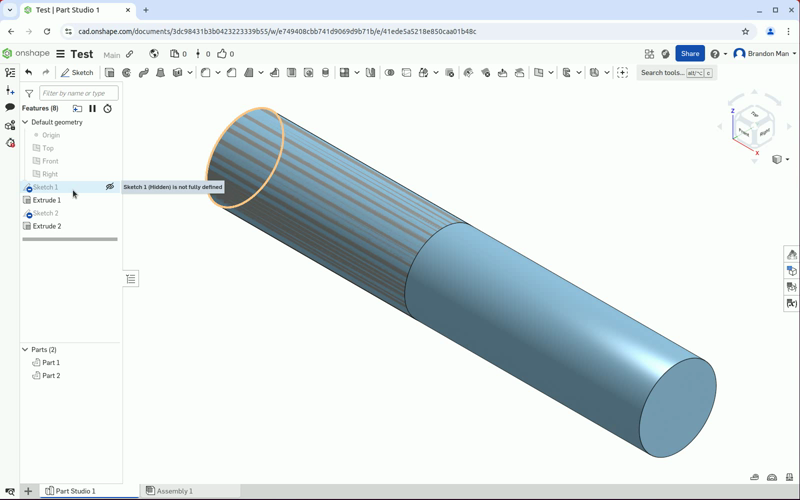
click(73, 189)